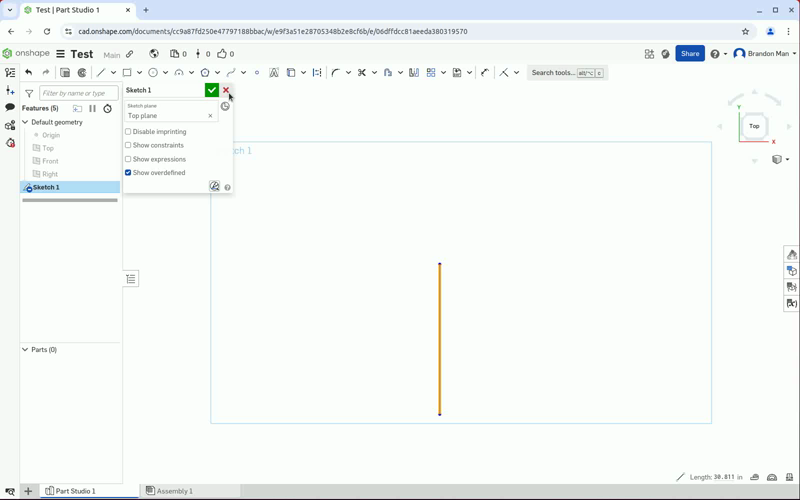
key(shift+h)
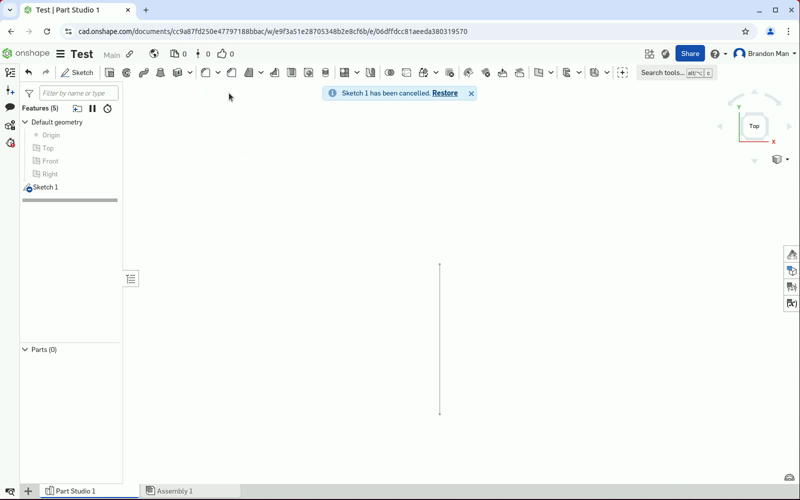
key(shift+s)
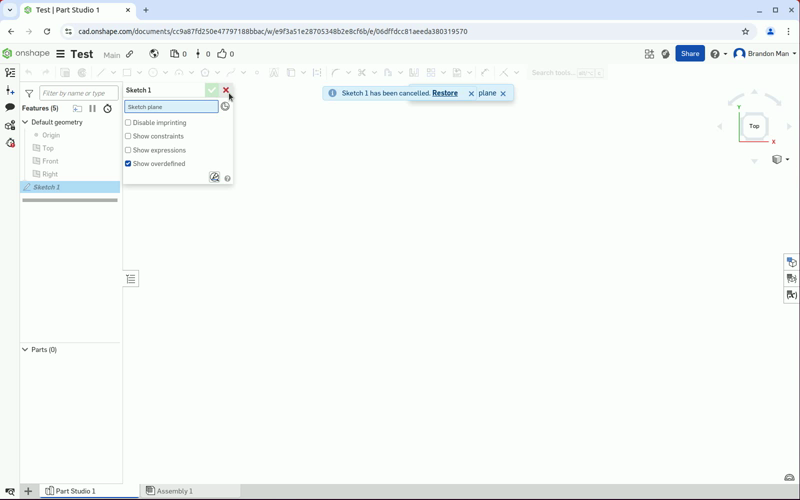
mouse_move(73, 150)
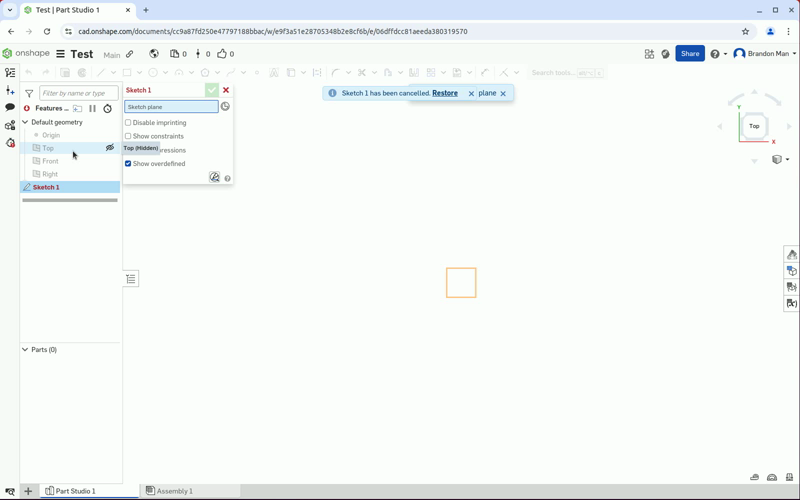
click(73, 150)
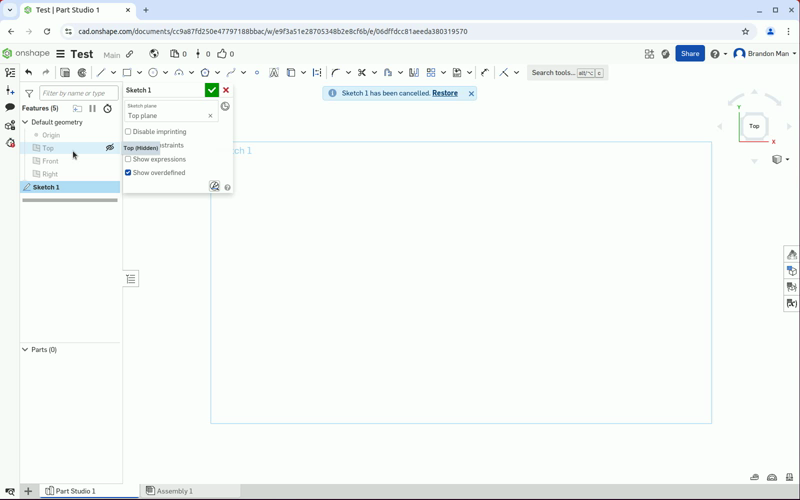
mouse_move(73, 352)
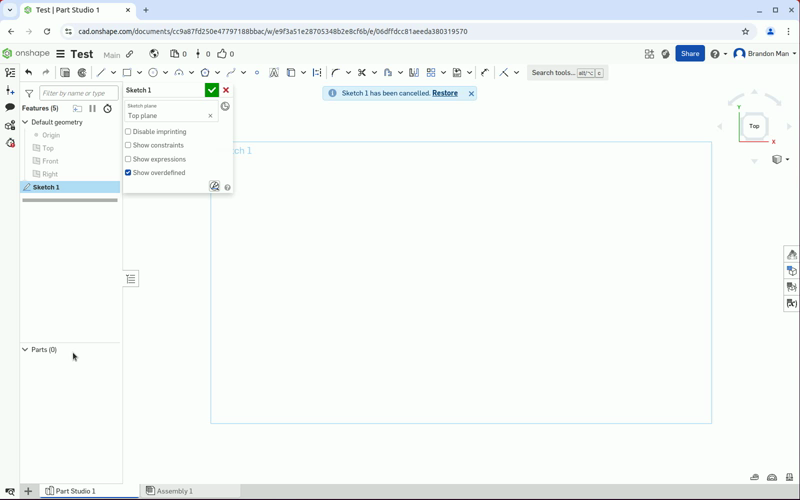
key(y)
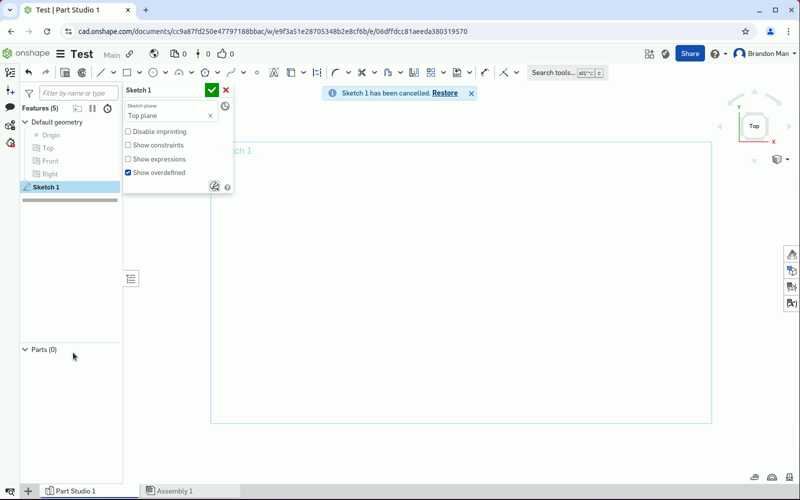
key(l)
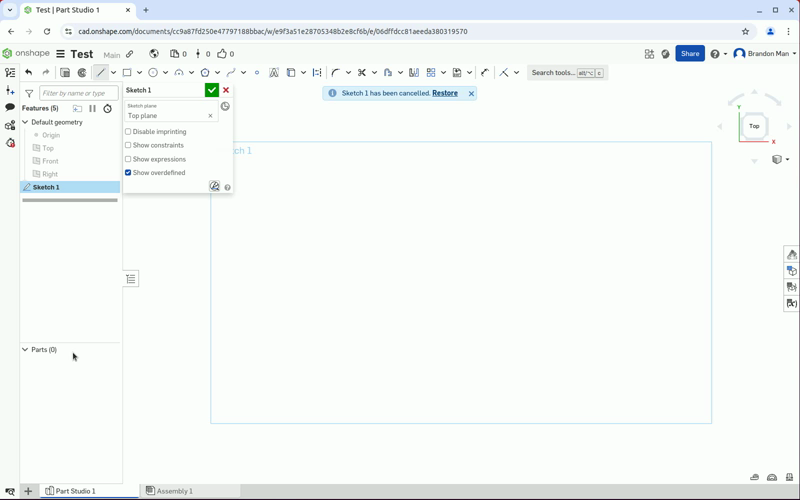
key_down(shift)
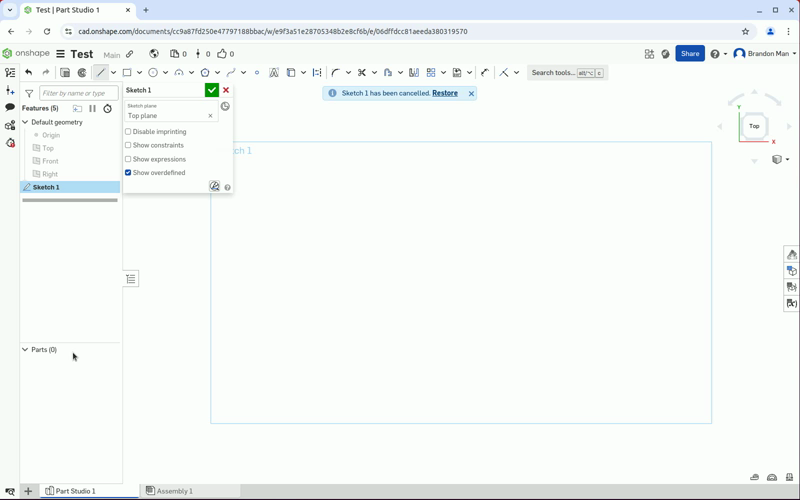
mouse_move(348, 339)
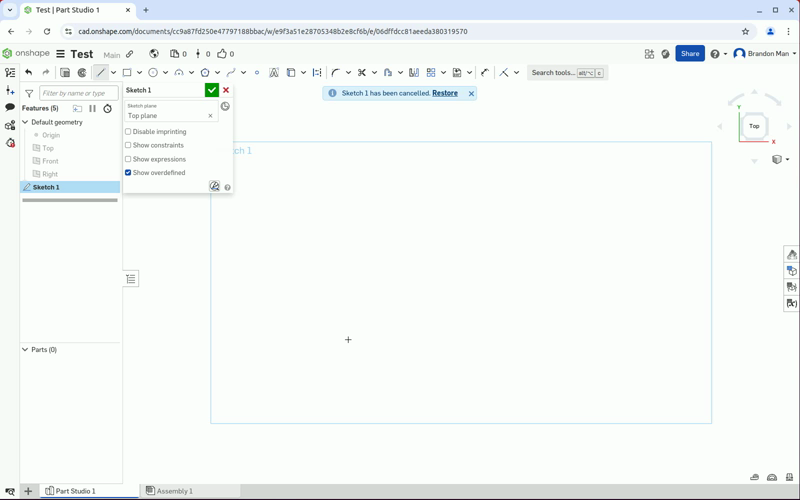
click(348, 339)
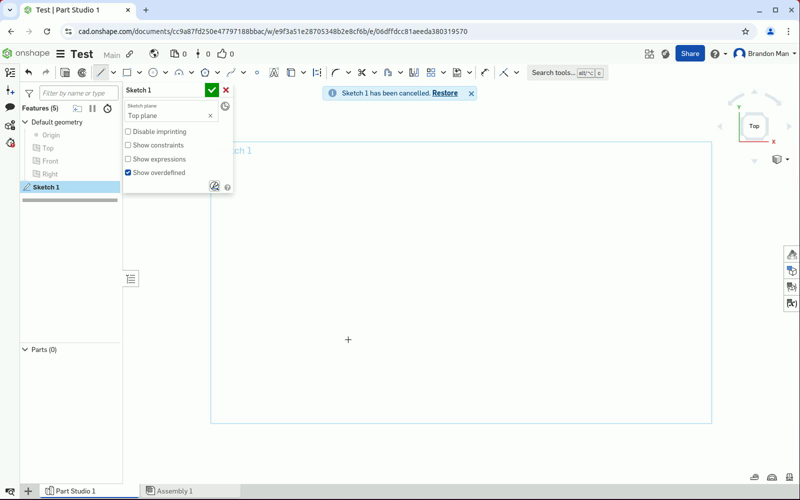
key_up(shift)
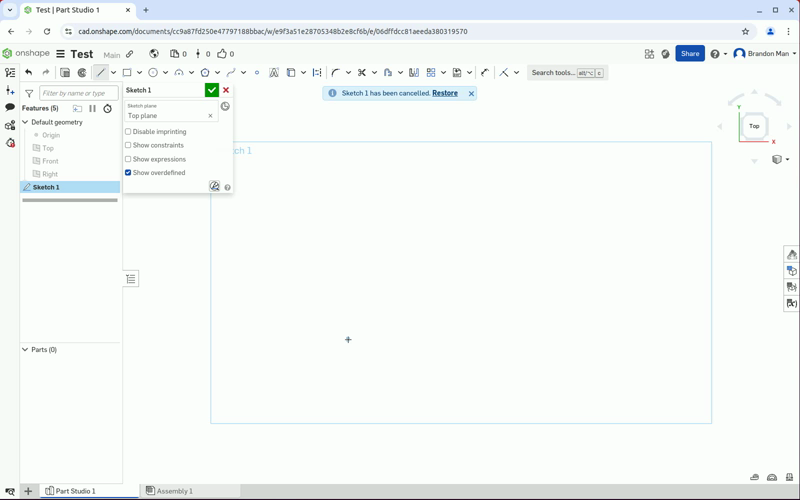
key_down(shift)
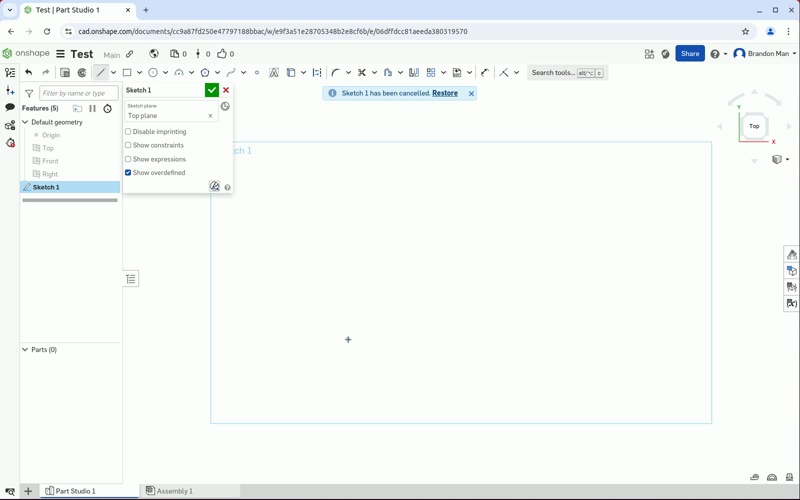
mouse_move(456, 339)
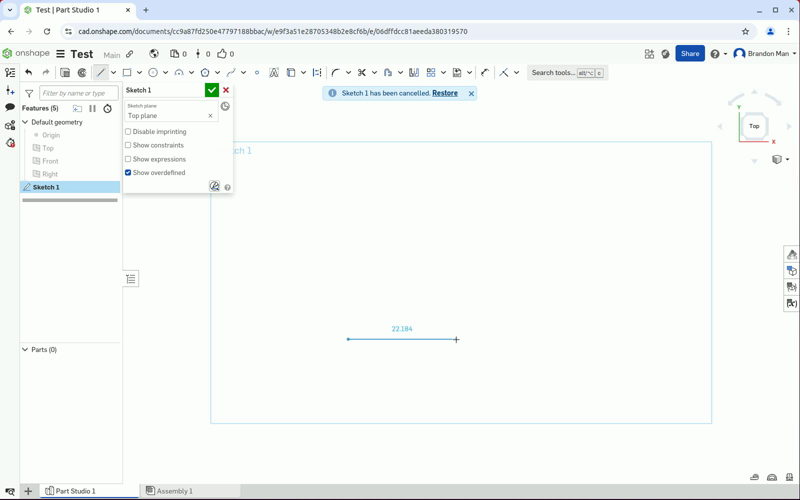
click(456, 339)
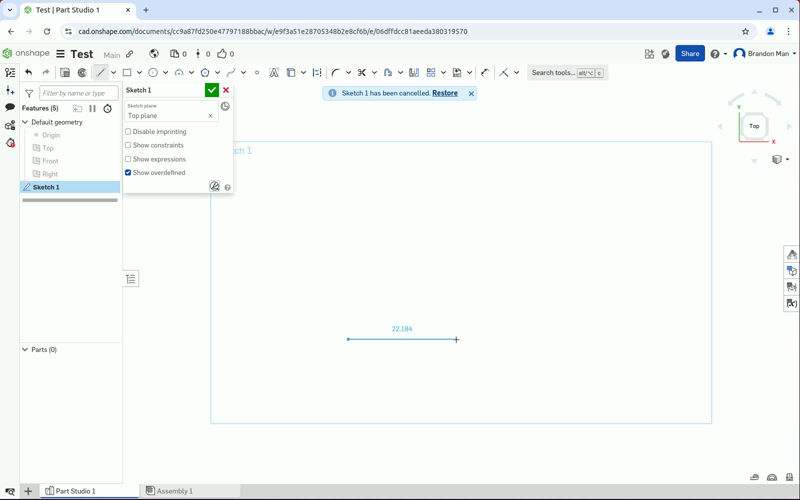
key_up(shift)
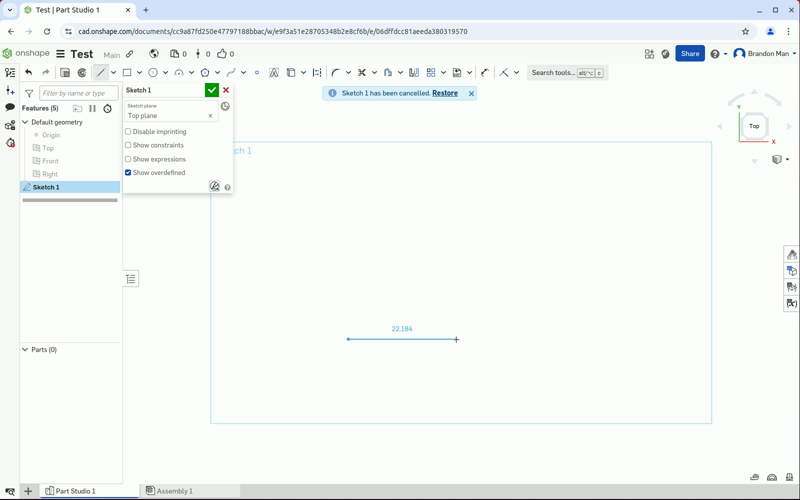
key(esc)
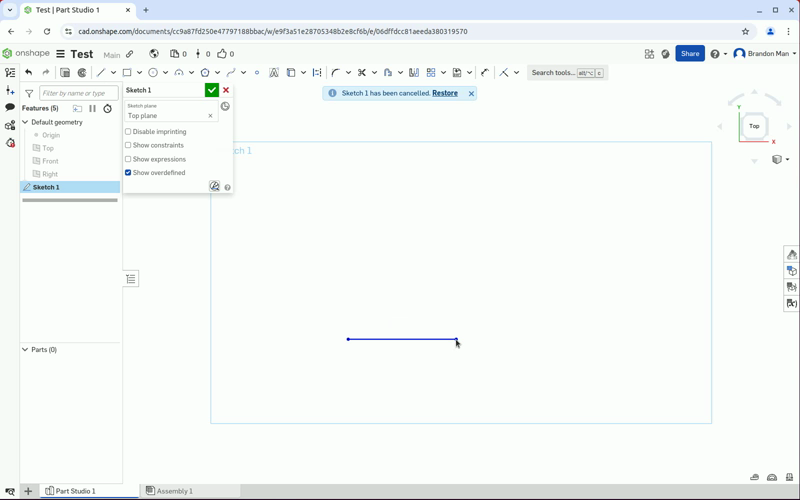
key(a)
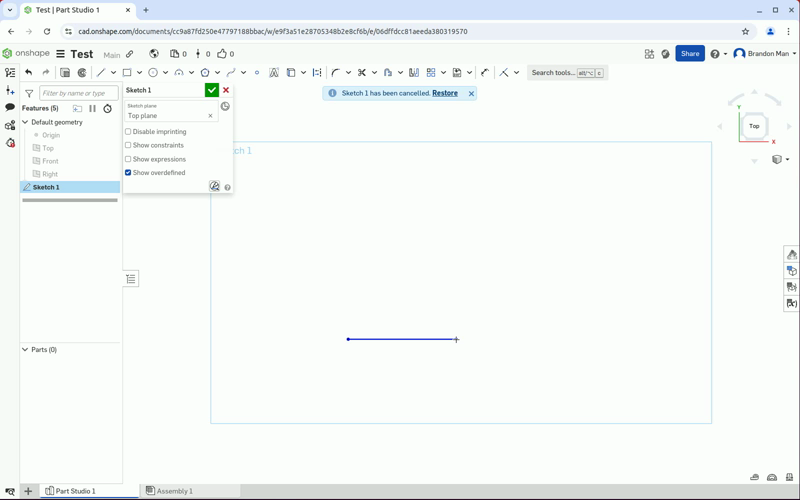
mouse_move(456, 339)
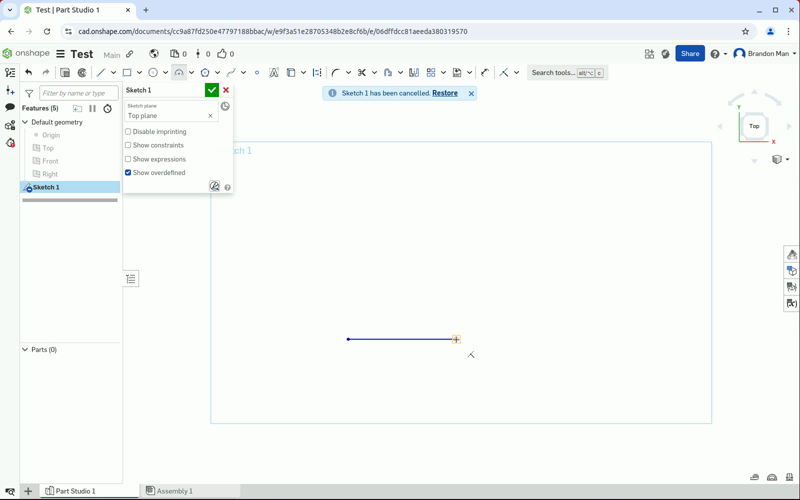
click(456, 339)
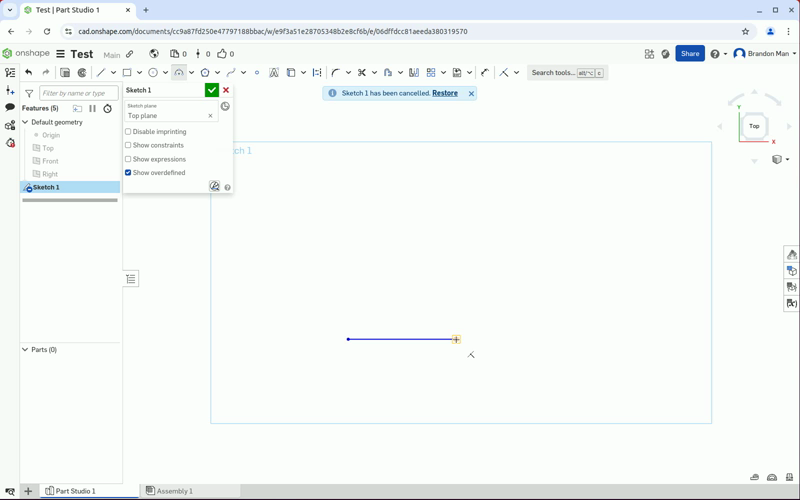
key_down(shift)
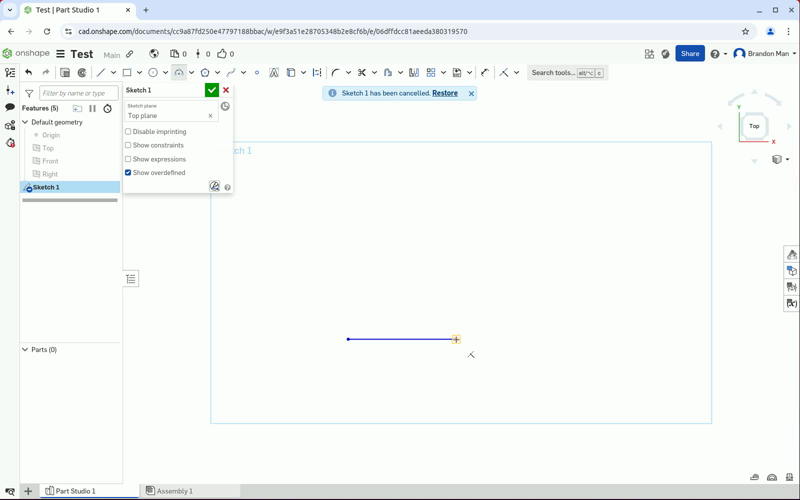
mouse_move(456, 226)
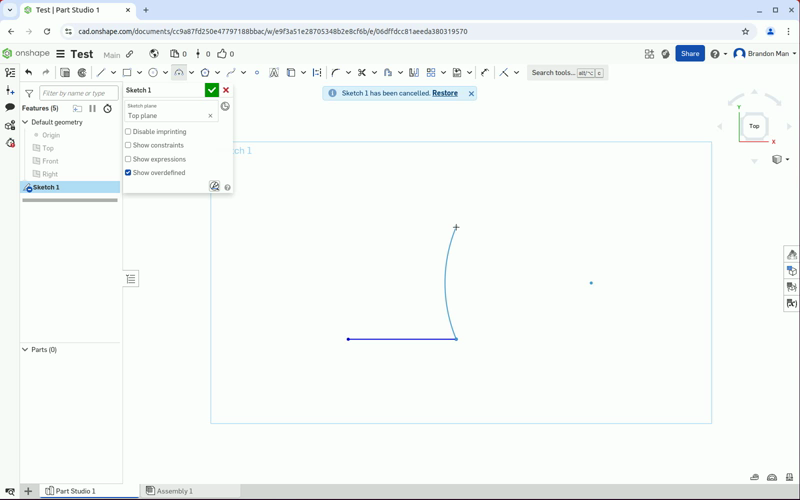
click(456, 226)
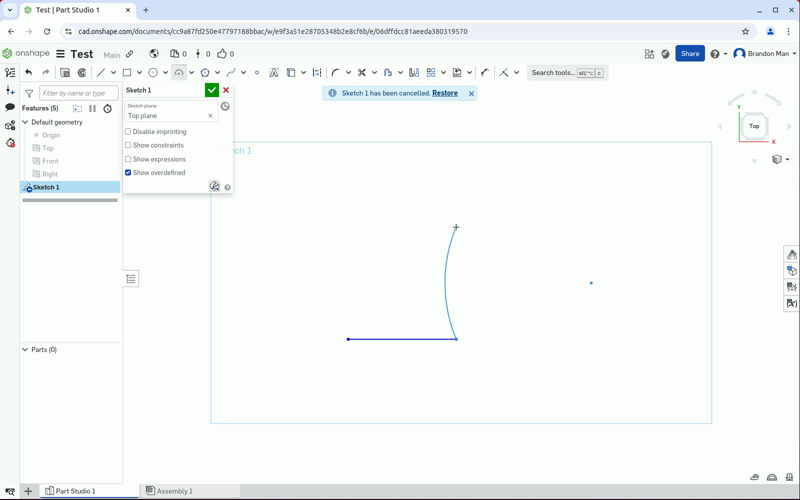
mouse_move(423, 282)
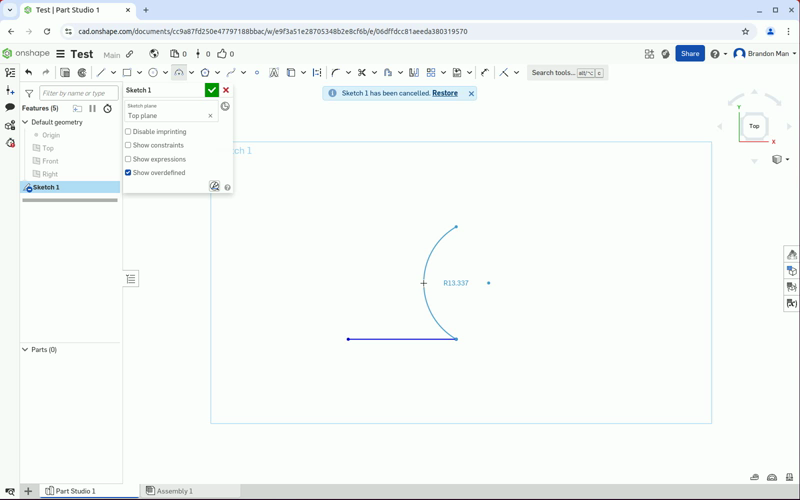
click(423, 282)
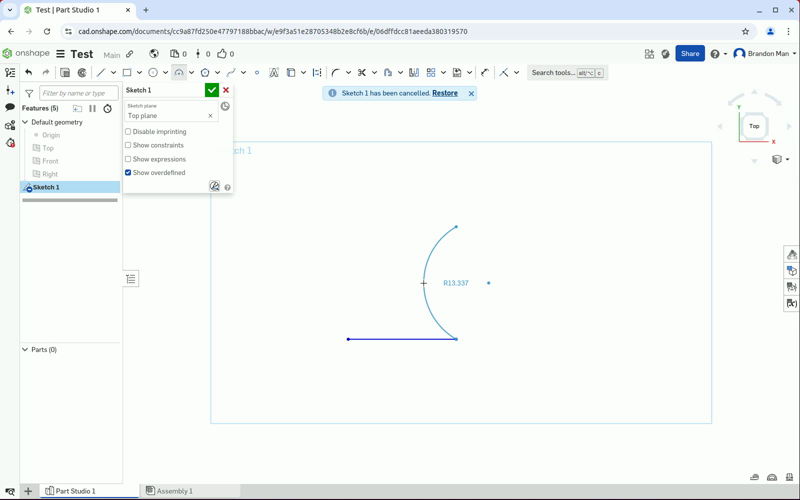
key_up(shift)
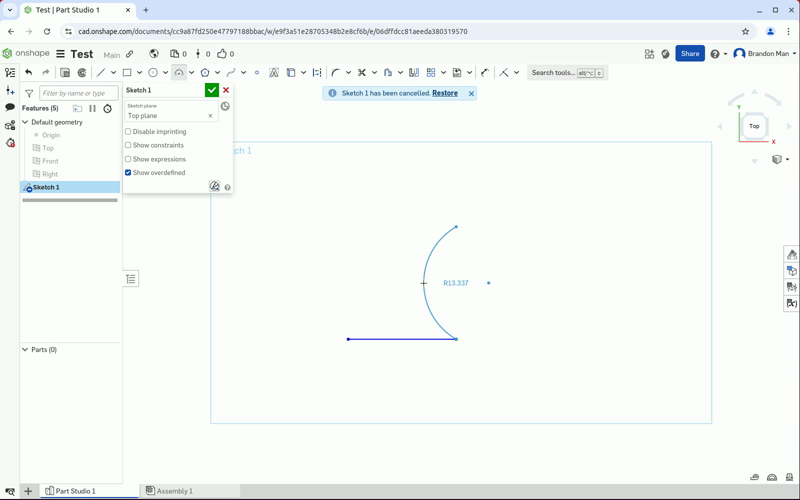
key(esc)
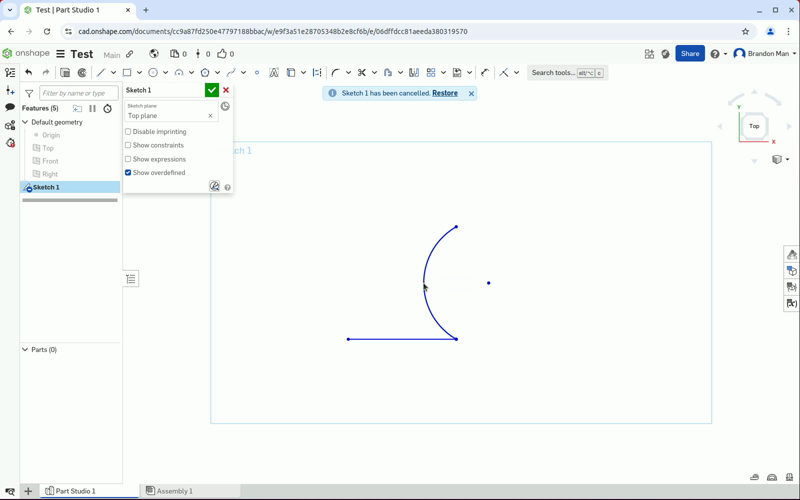
key(l)
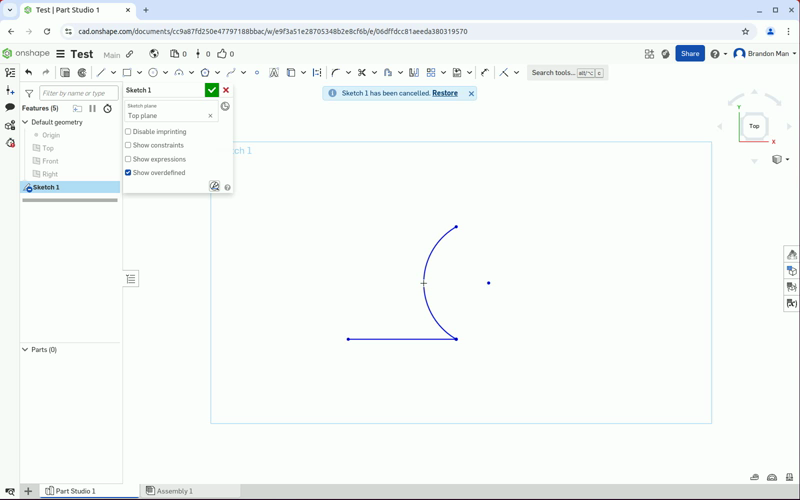
mouse_move(456, 226)
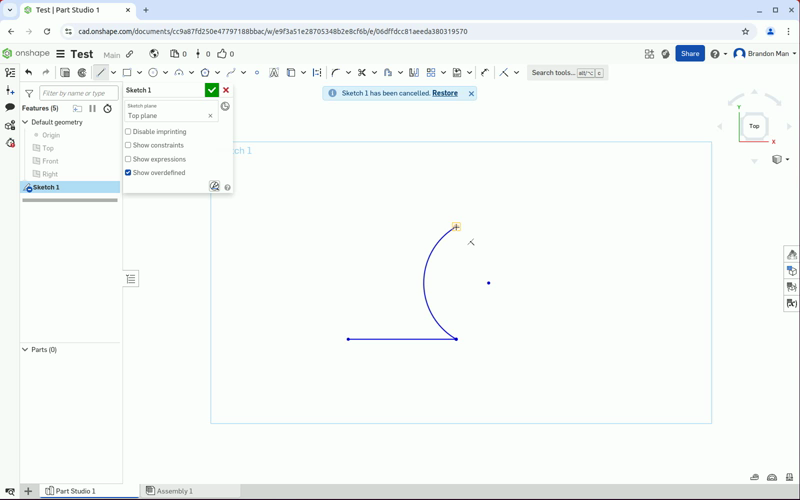
click(456, 226)
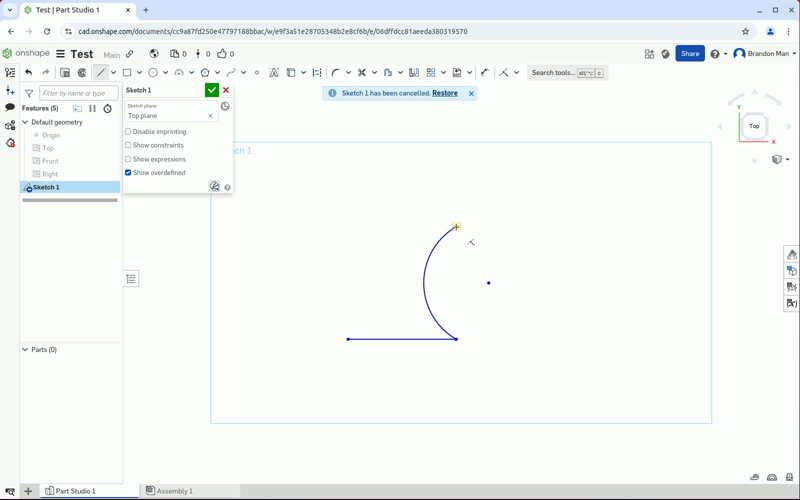
key_down(shift)
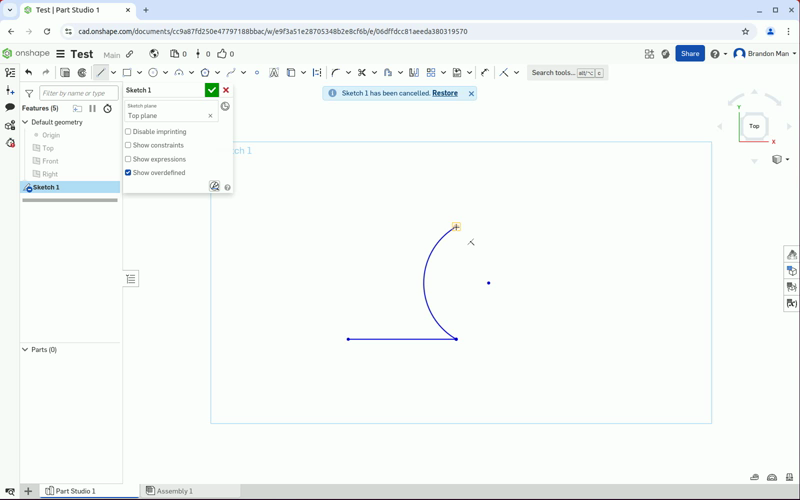
mouse_move(348, 226)
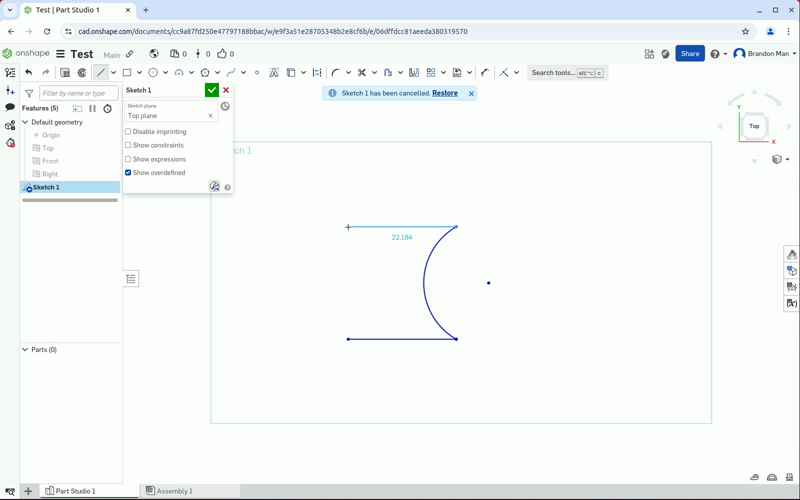
click(348, 226)
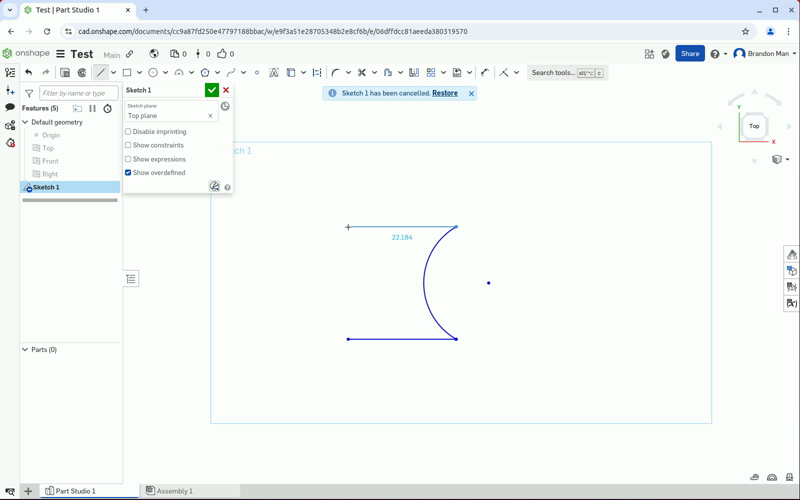
key_up(shift)
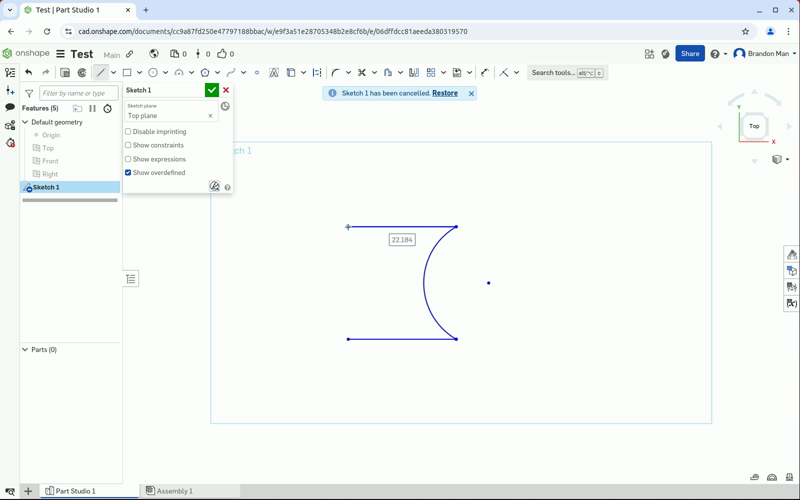
key_down(shift)
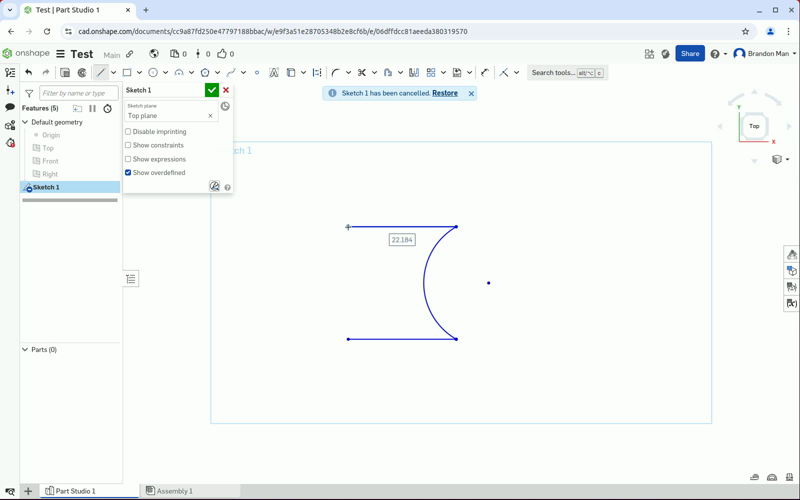
mouse_move(348, 339)
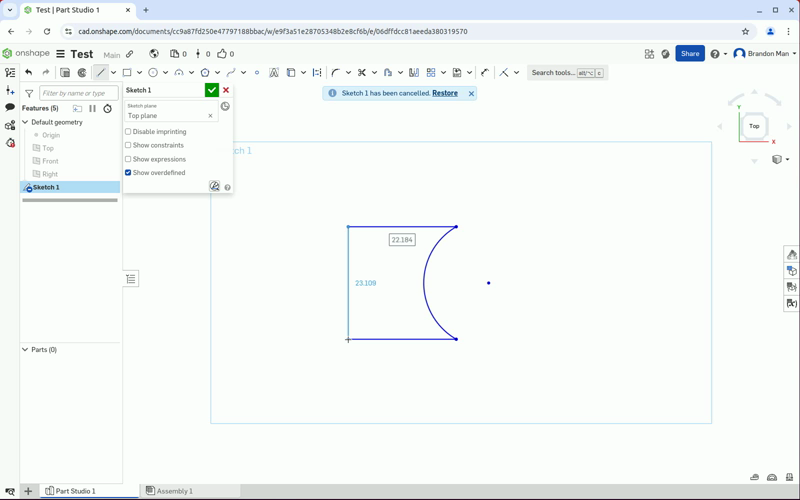
key_up(shift)
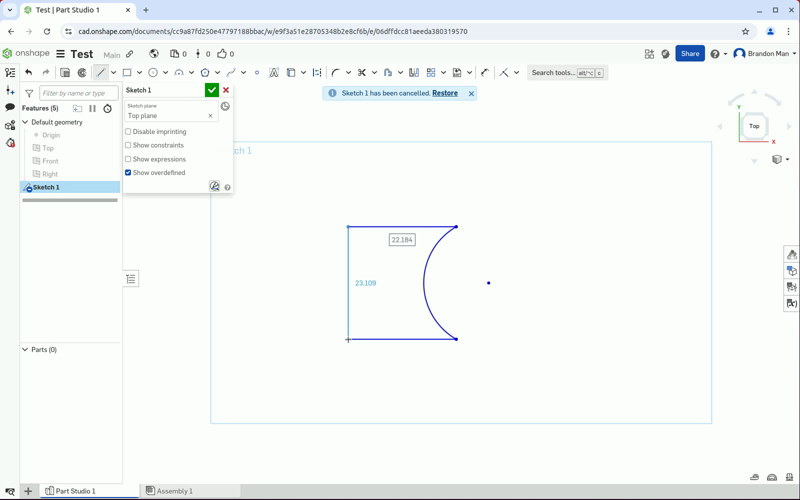
click(348, 339)
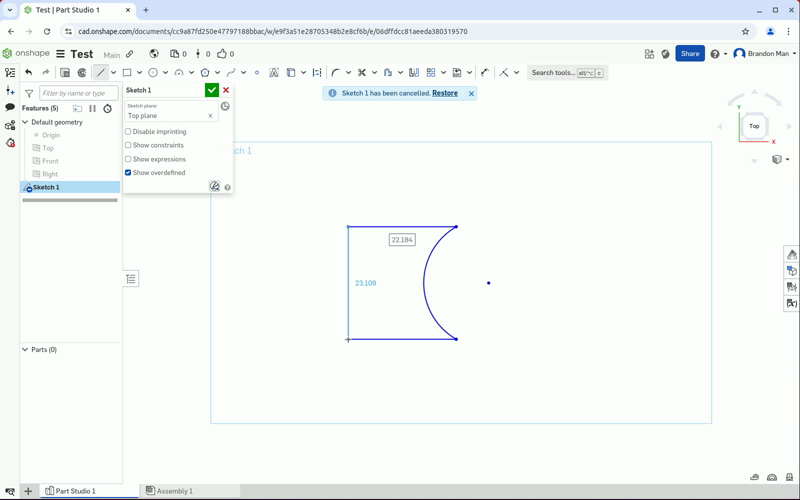
key(esc)
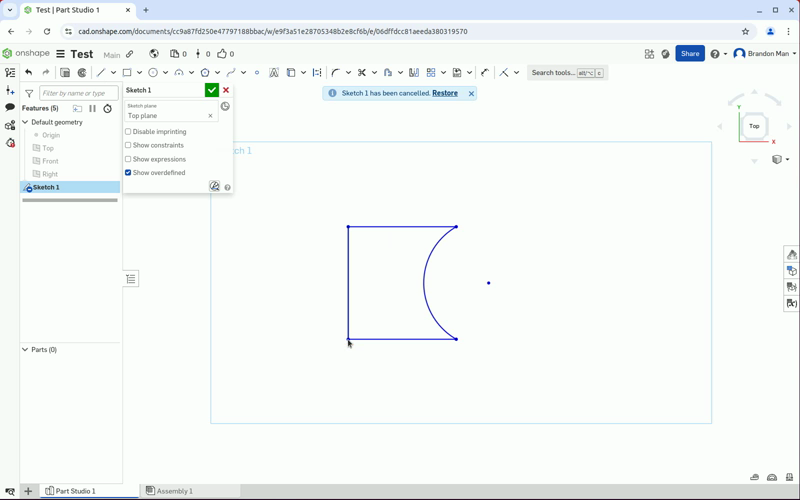
mouse_move(413, 262)
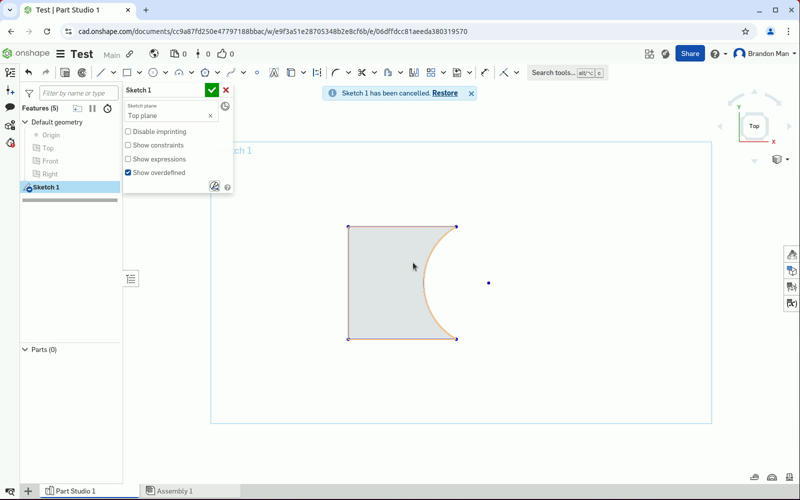
click(413, 262)
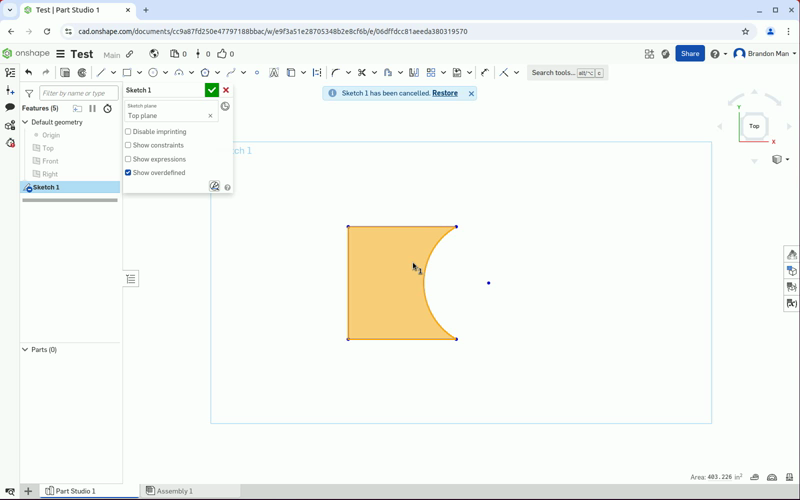
mouse_move(73, 352)
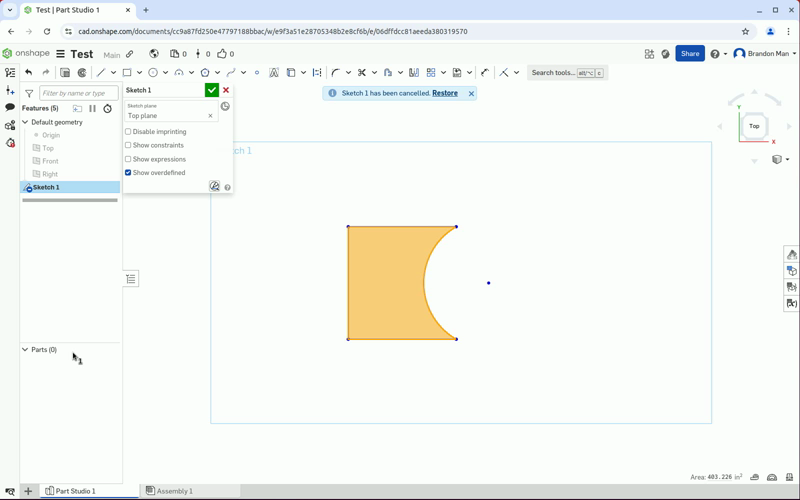
key(shift+y)
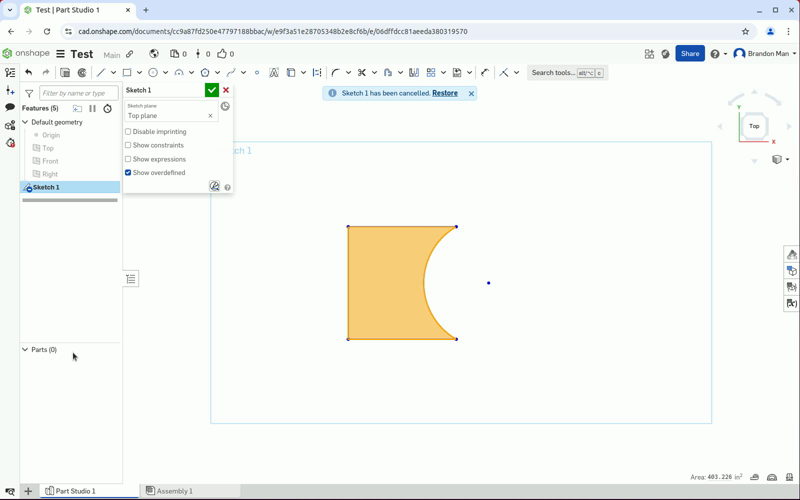
key(shift+e)
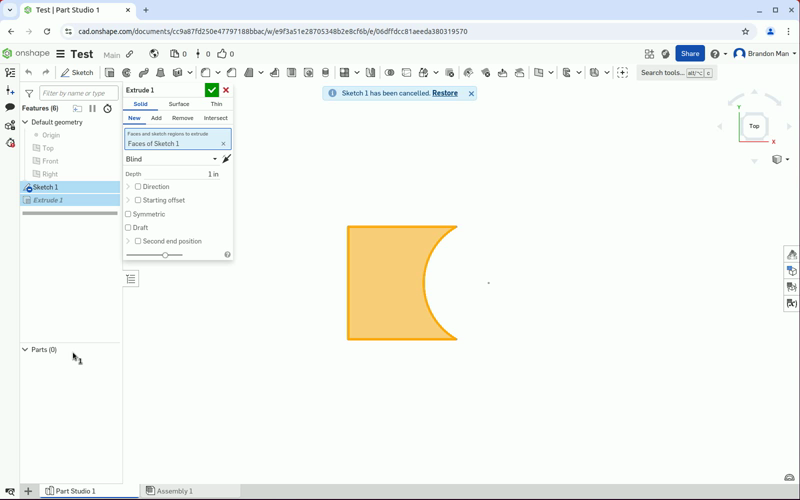
mouse_move(143, 106)
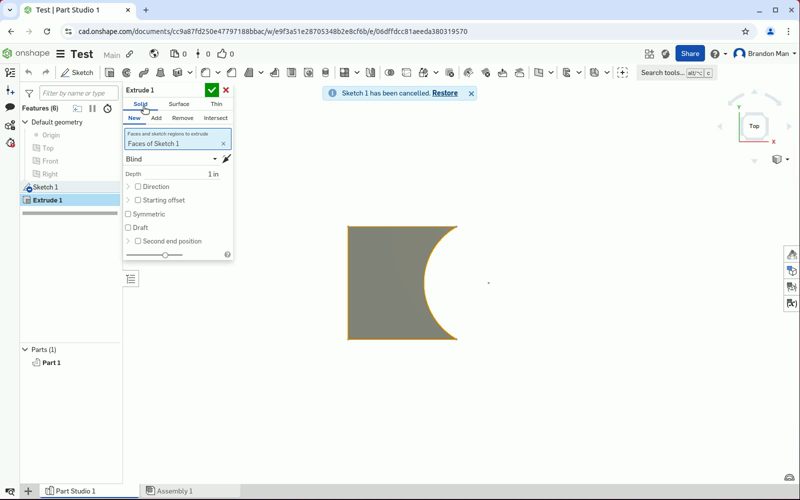
click(143, 106)
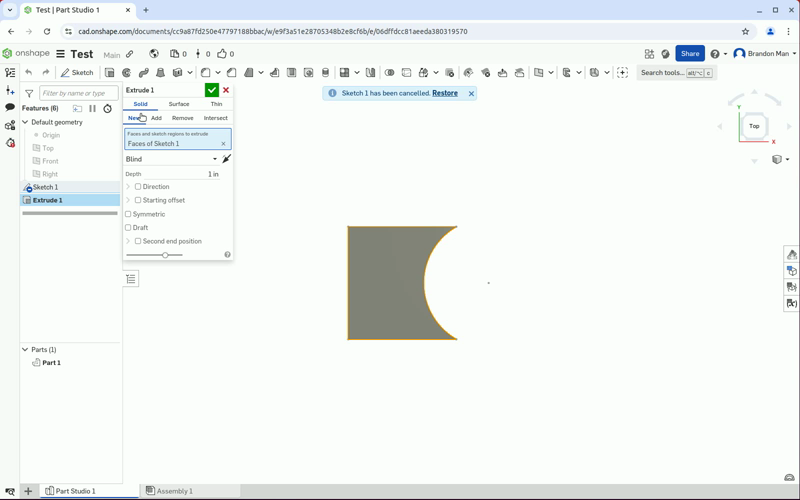
mouse_move(137, 120)
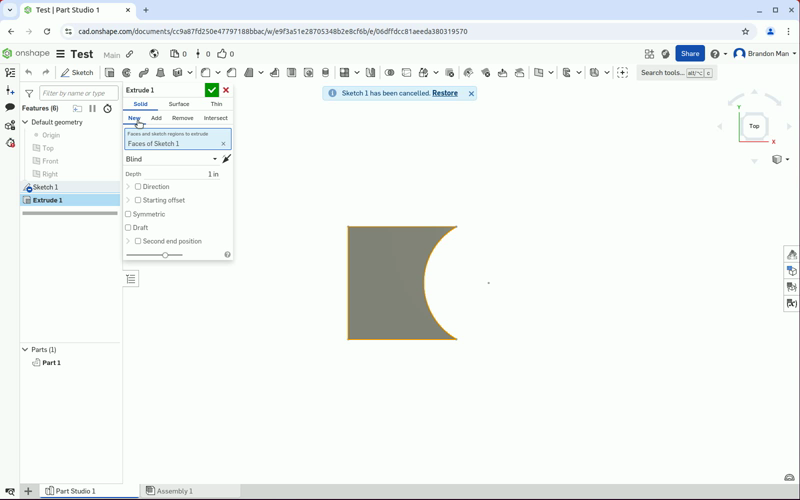
click(137, 120)
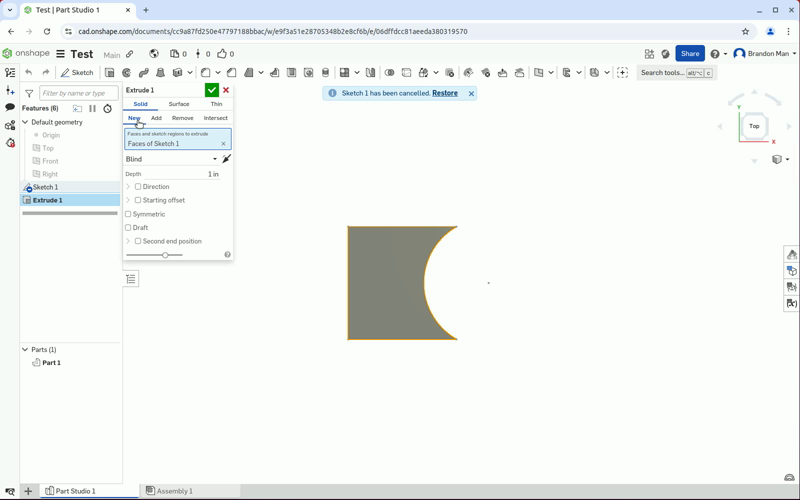
key(tab, 4)
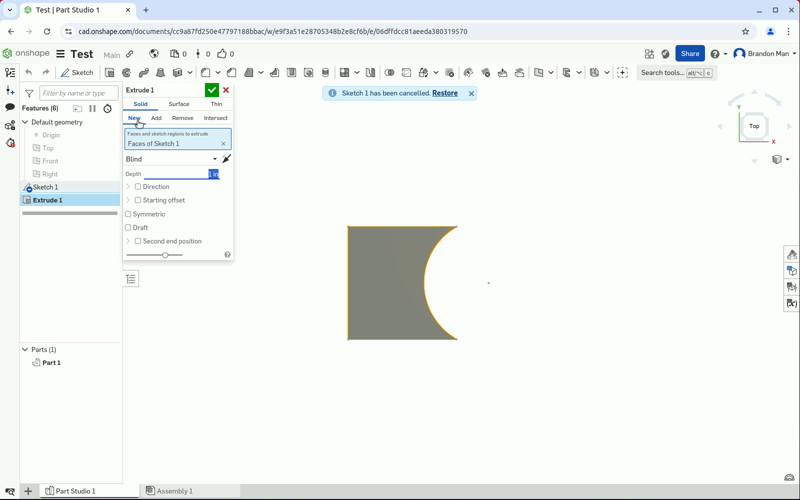
text(1.444)
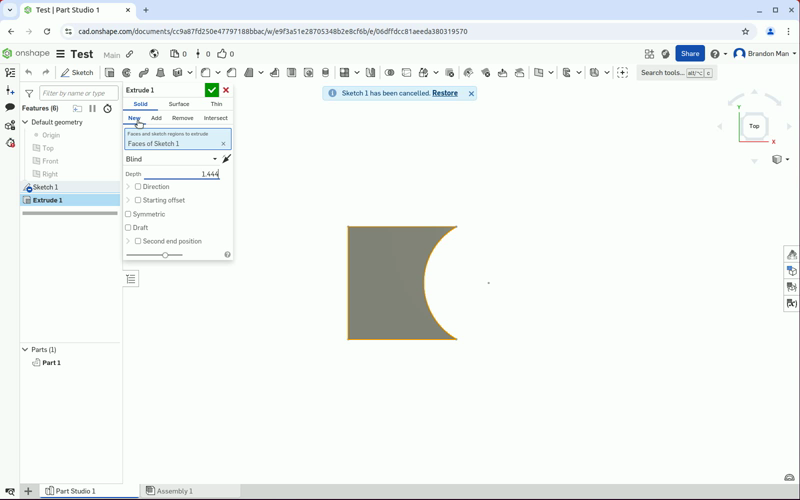
key(enter)
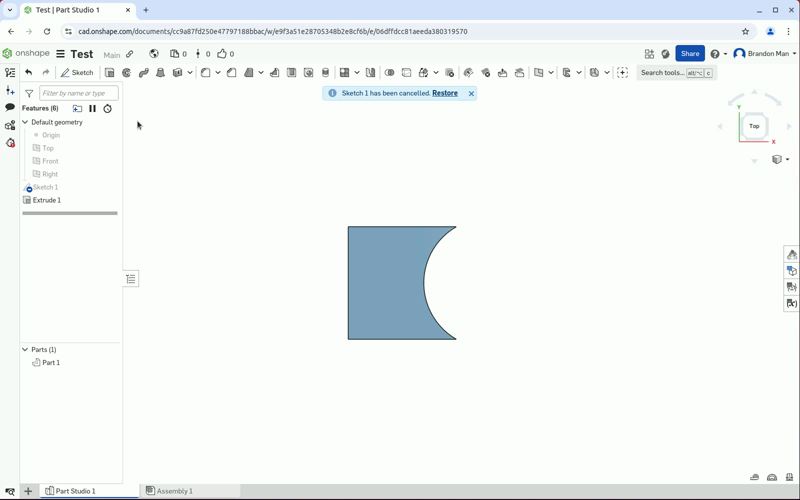
key(shift+h)
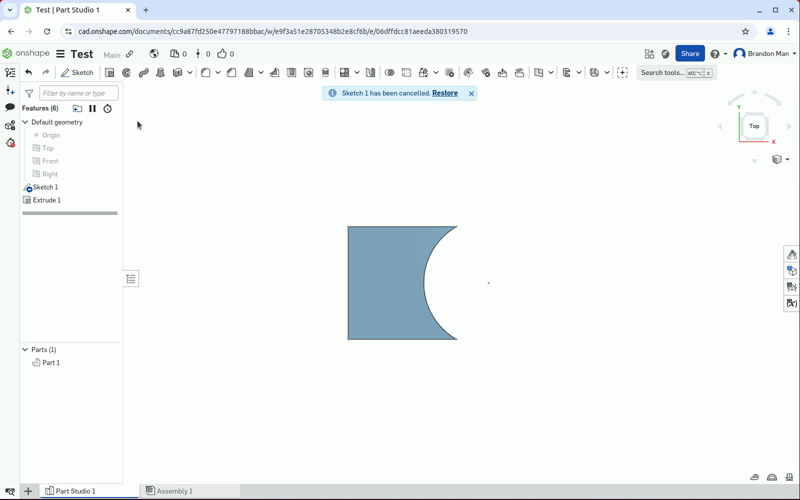
key(shift+h)
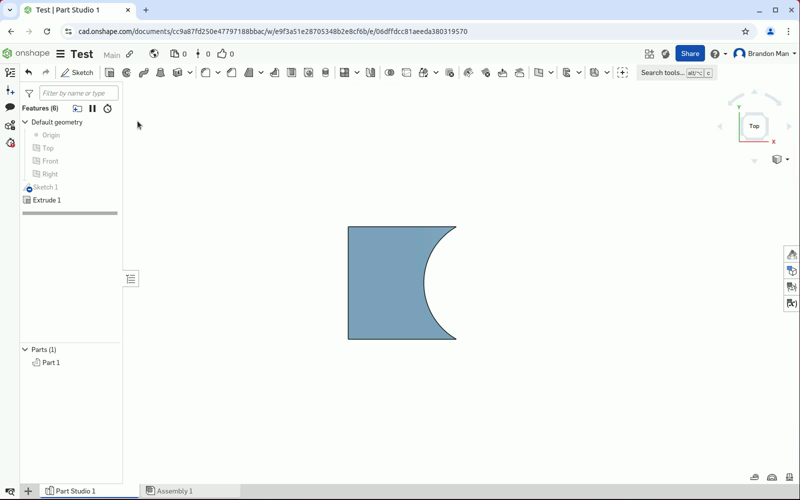
mouse_move(73, 189)
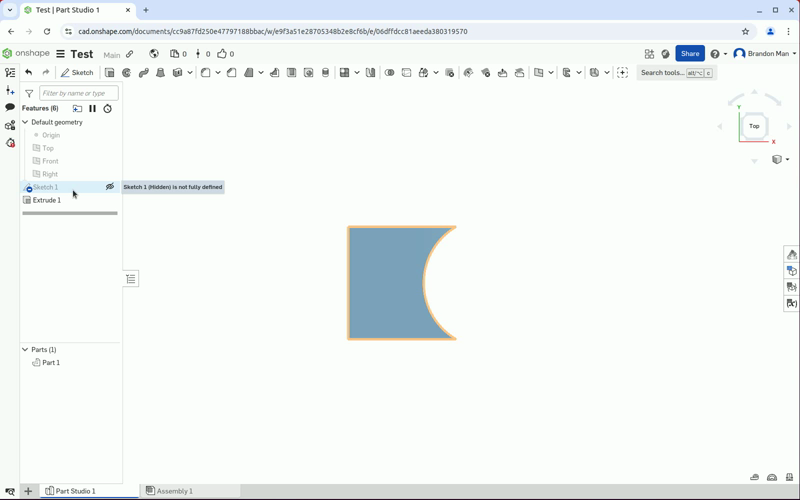
click(73, 189)
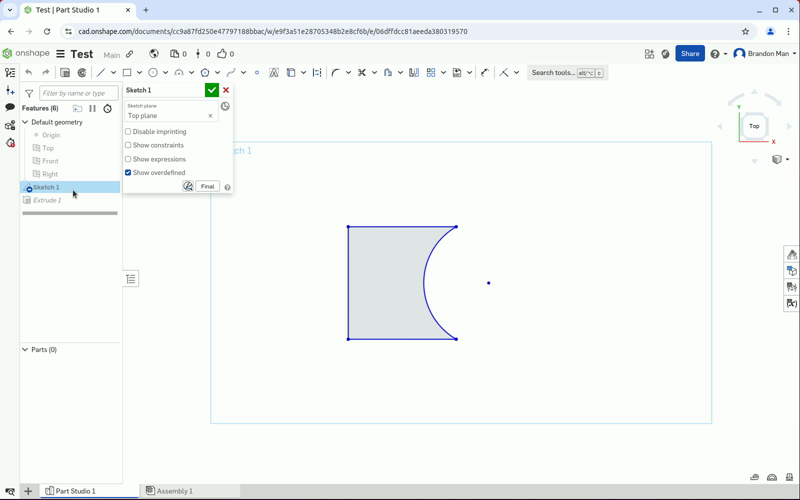
mouse_move(229, 92)
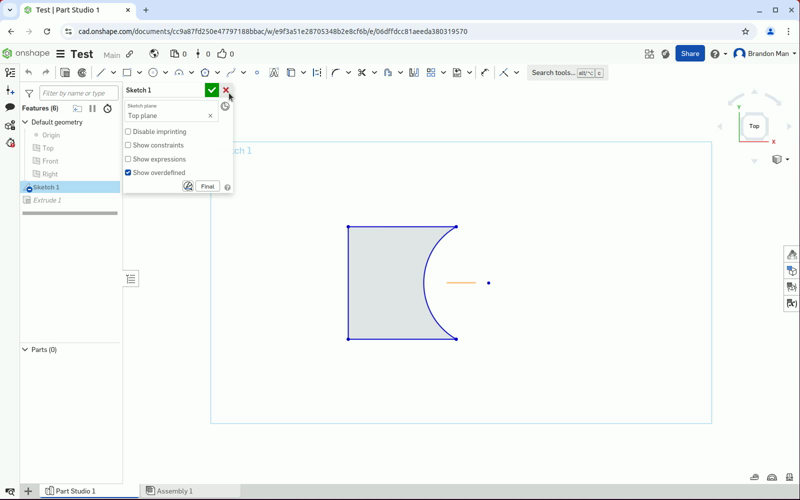
click(229, 92)
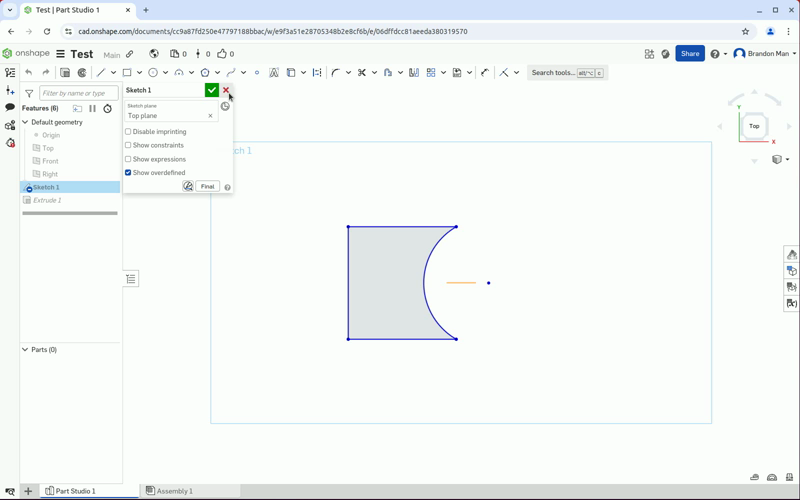
key(shift+s)
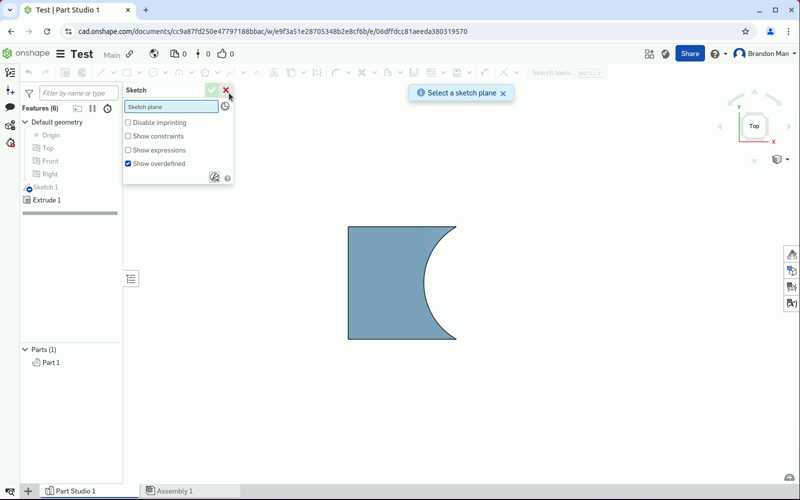
mouse_move(73, 150)
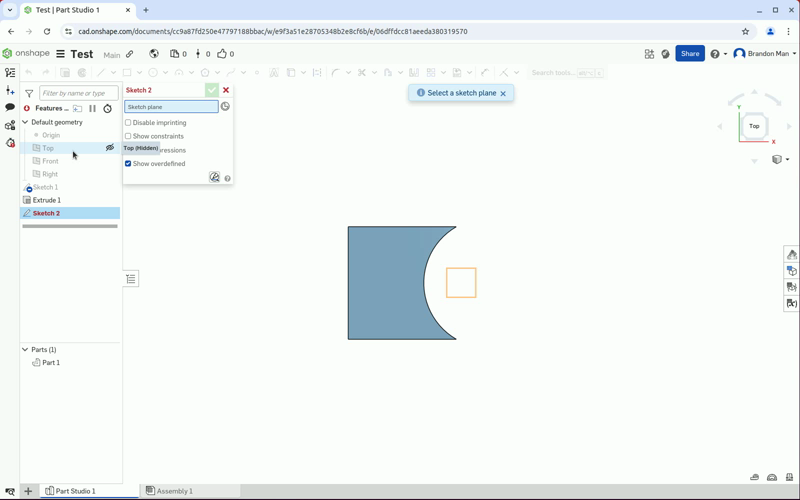
click(73, 150)
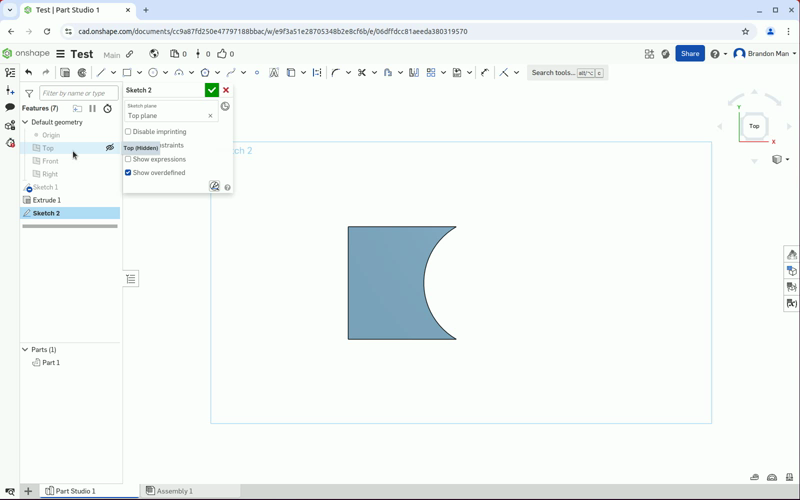
mouse_move(73, 352)
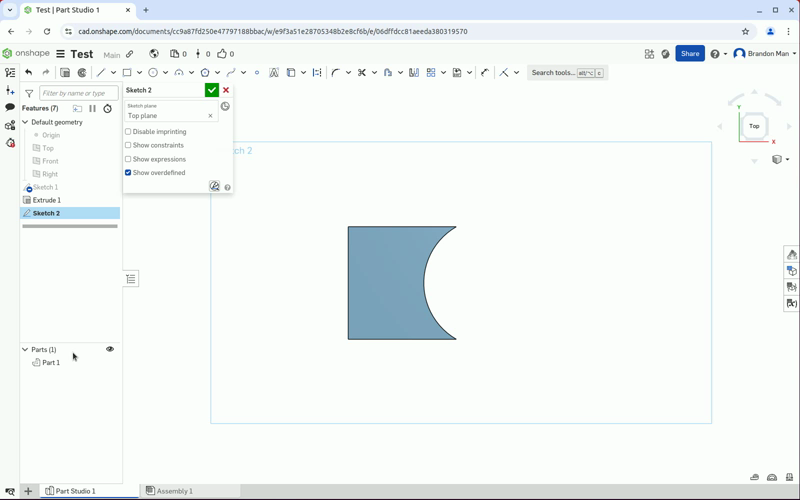
key(y)
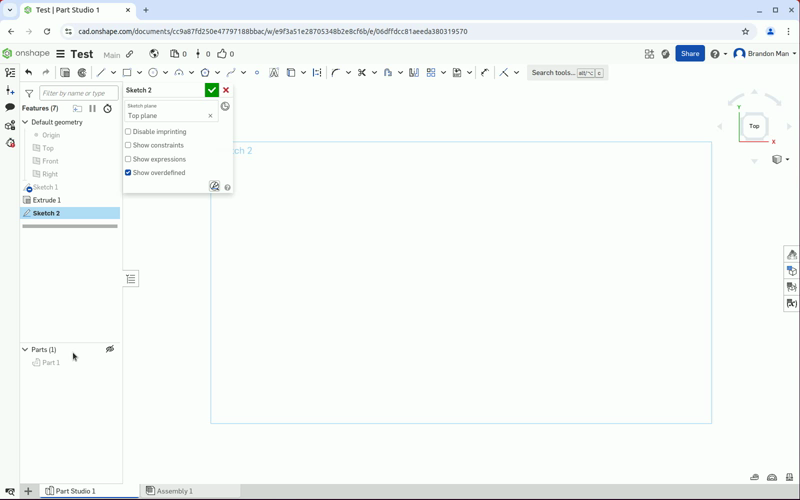
key(c)
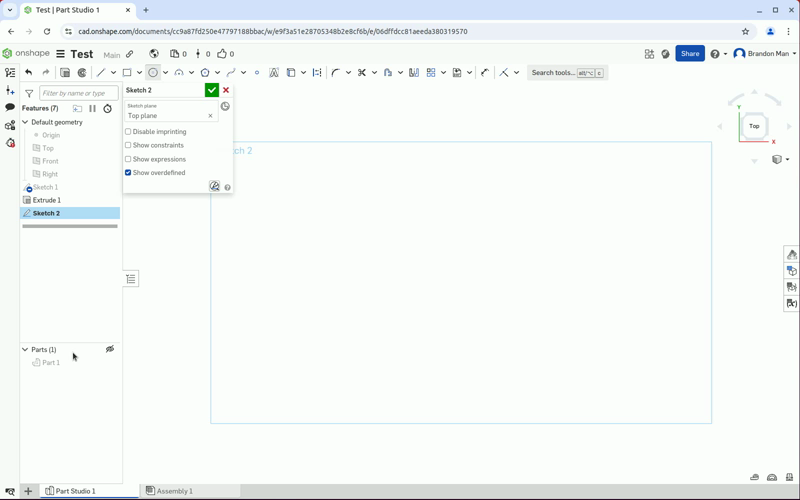
key_down(shift)
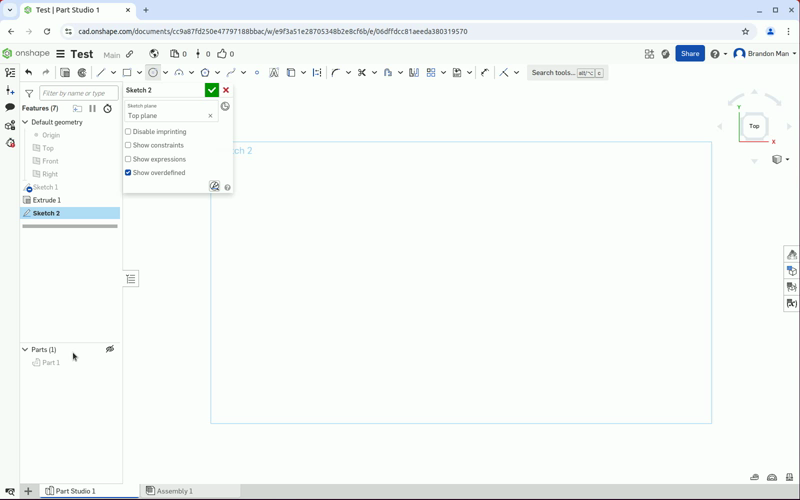
mouse_move(490, 282)
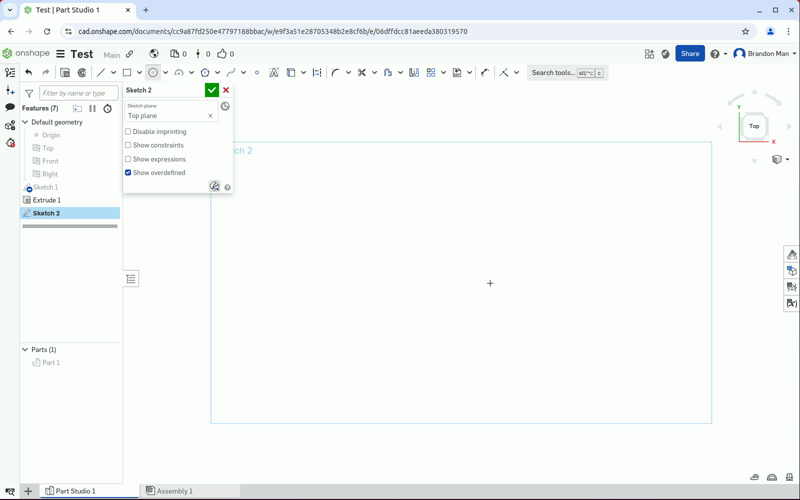
click(490, 282)
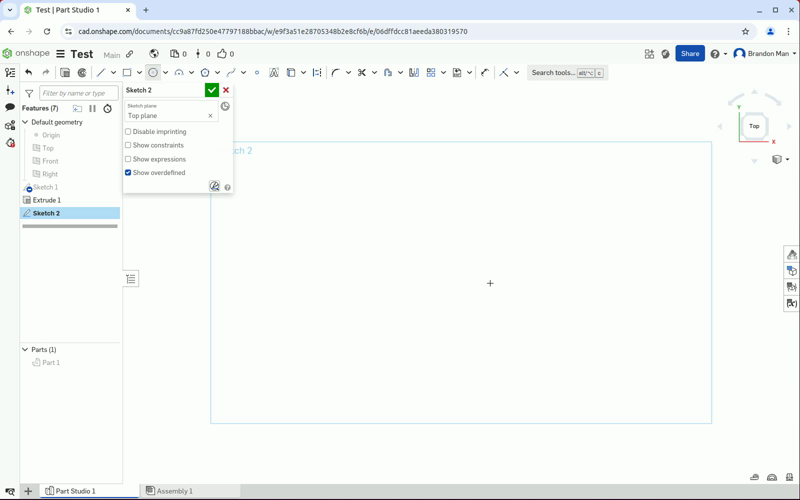
key_up(shift)
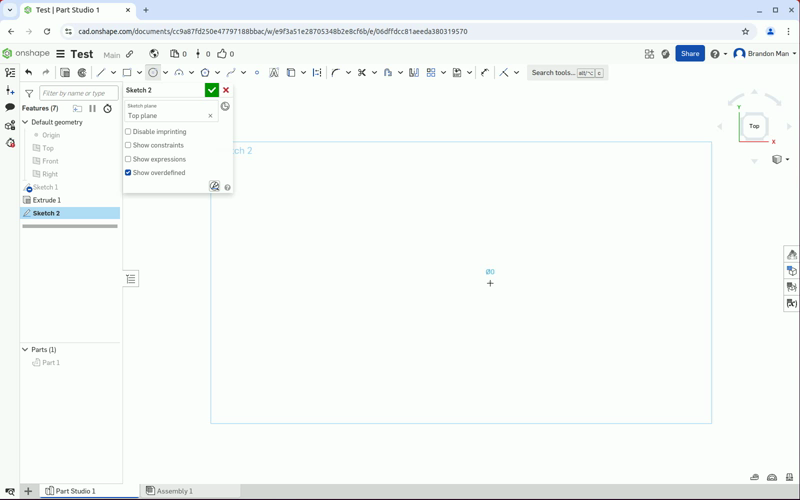
mouse_move(555, 282)
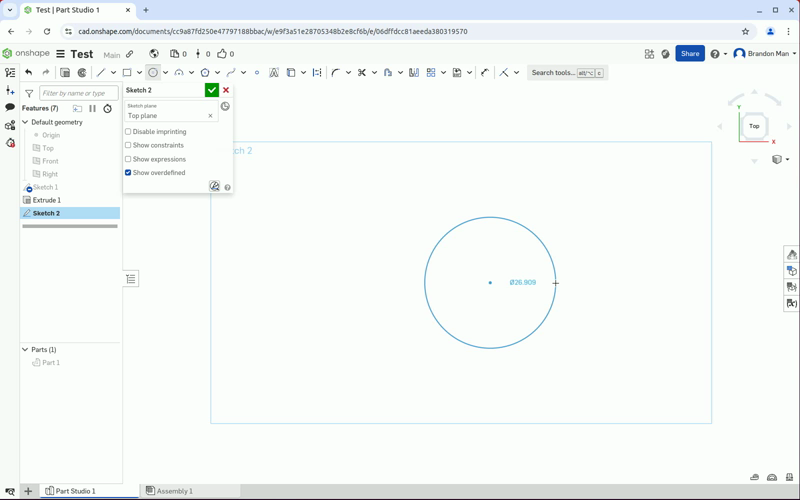
click(555, 282)
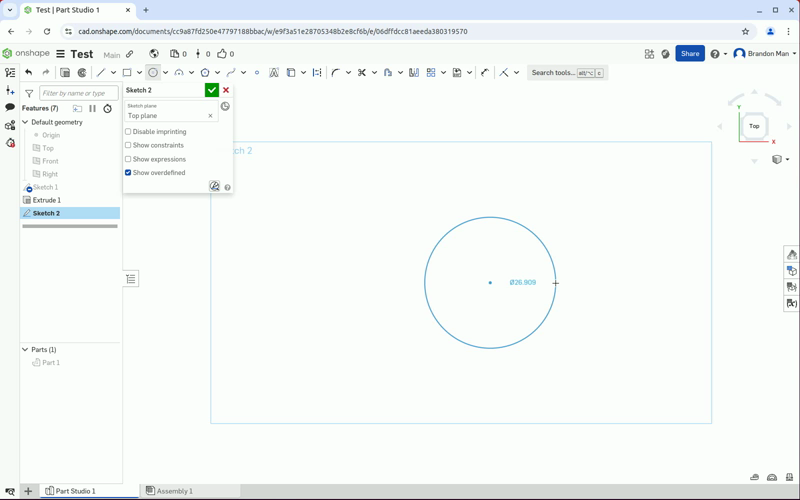
key(esc)
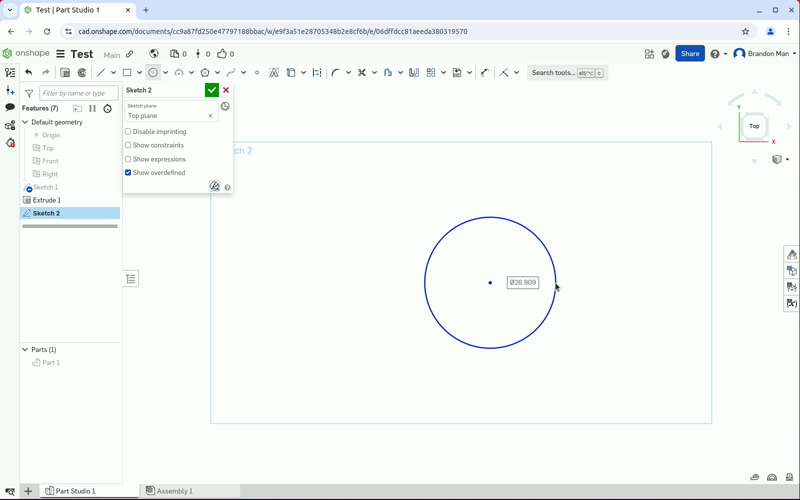
key(c)
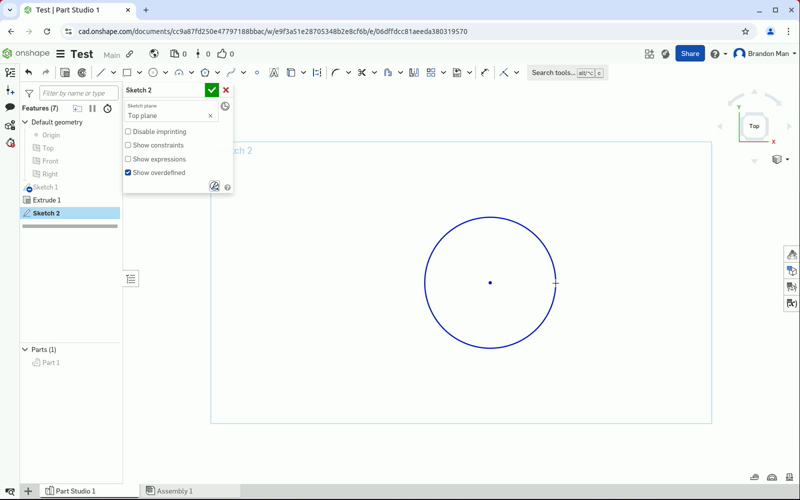
key_down(shift)
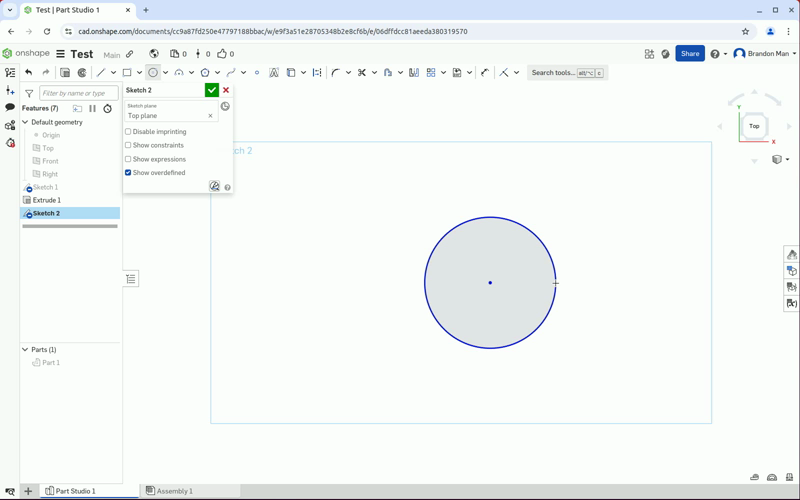
mouse_move(490, 282)
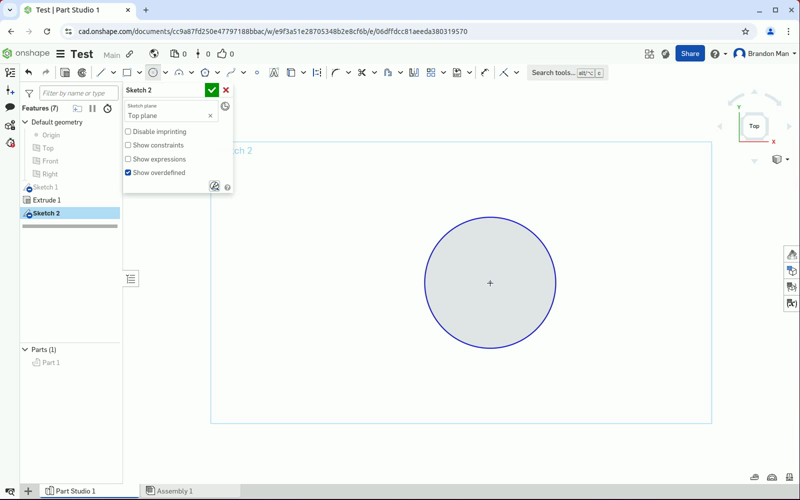
click(490, 282)
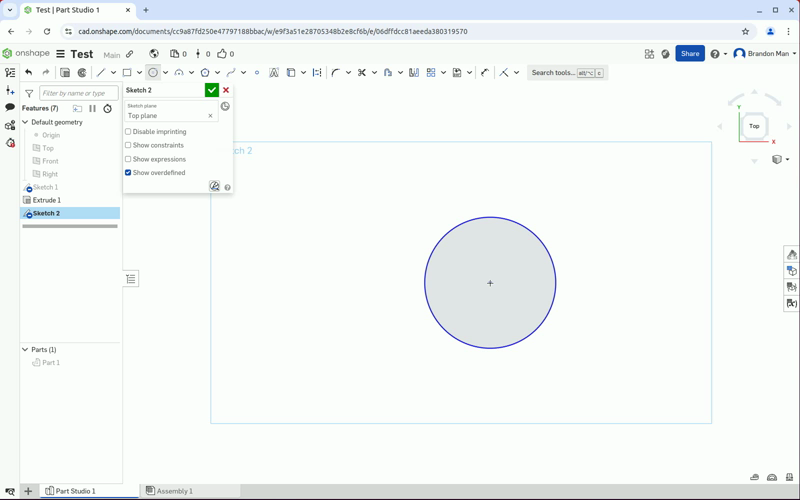
key_up(shift)
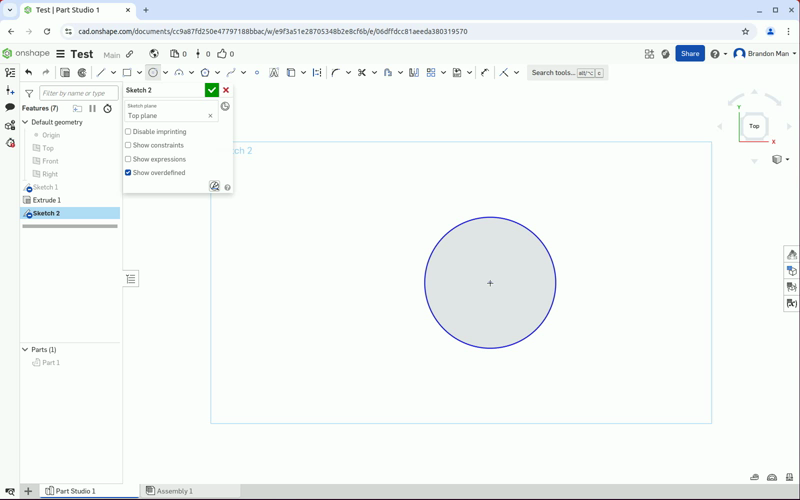
mouse_move(540, 282)
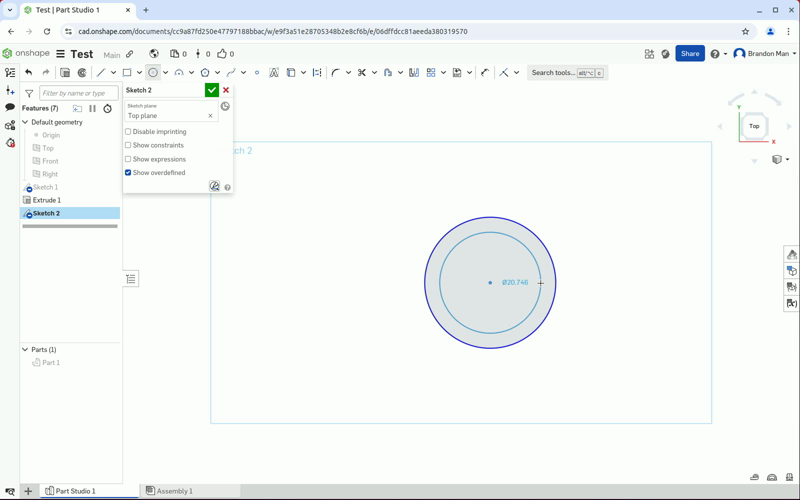
click(540, 282)
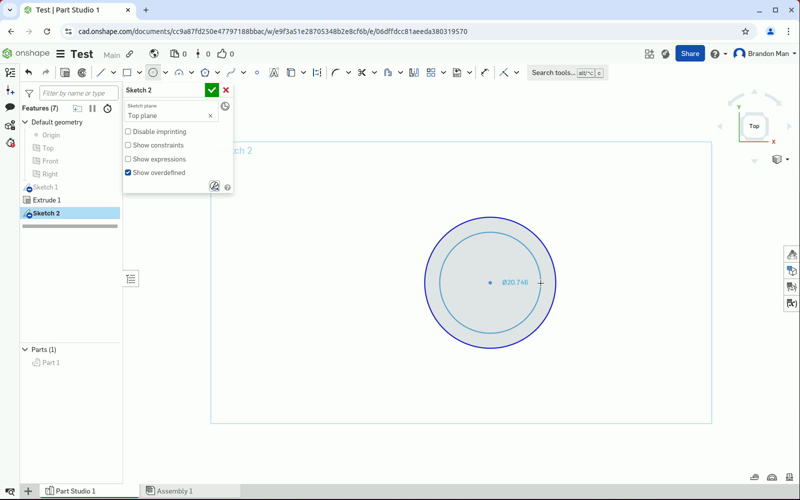
key(esc)
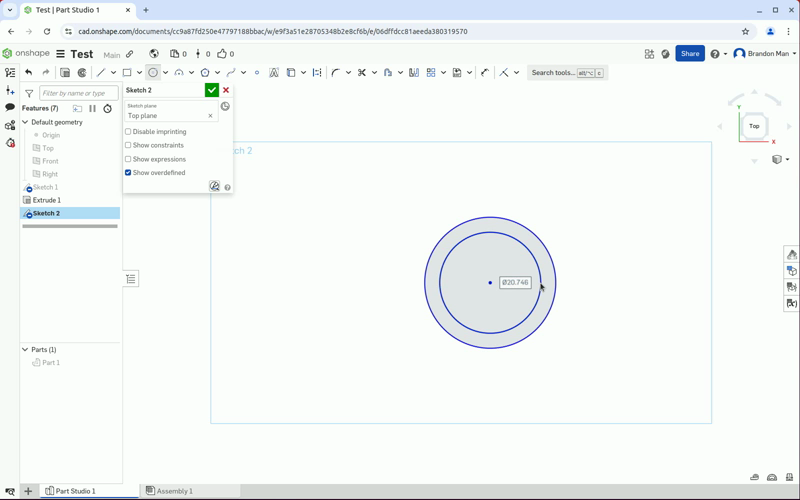
mouse_move(518, 230)
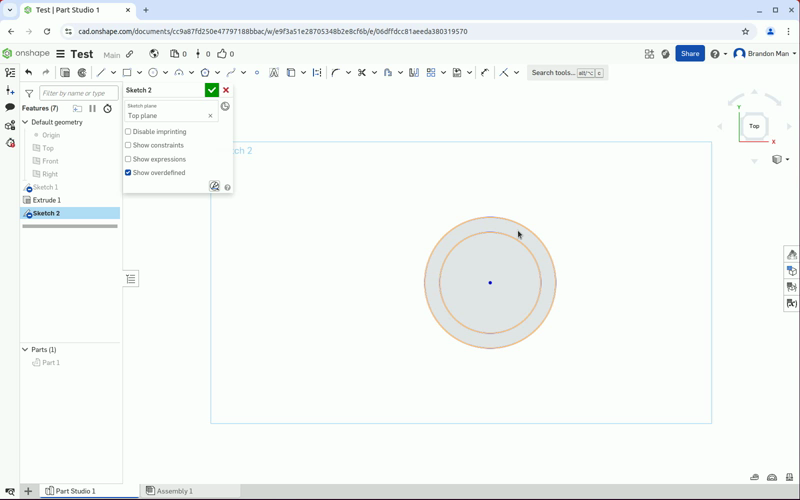
click(518, 230)
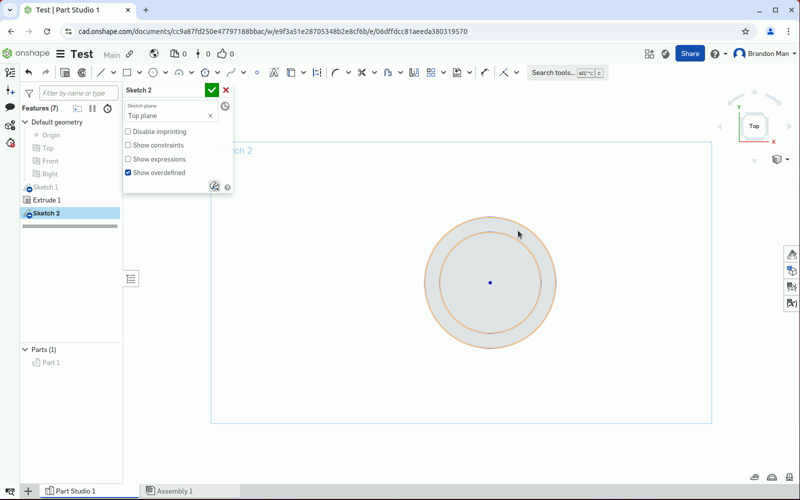
mouse_move(73, 352)
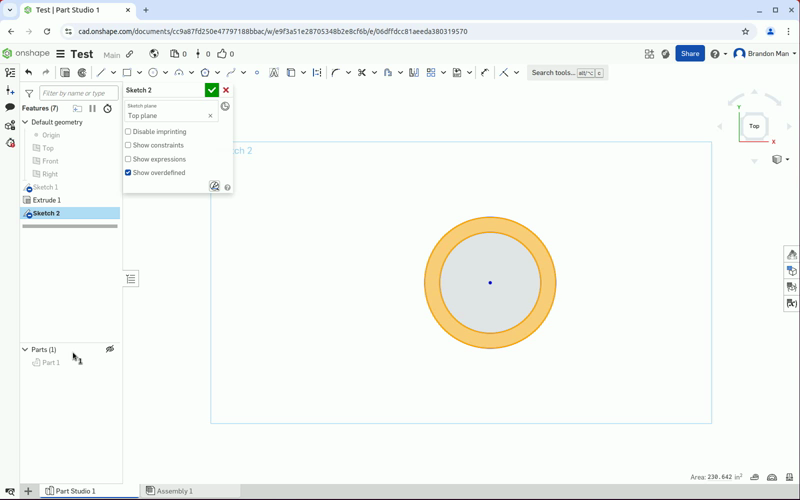
key(shift+y)
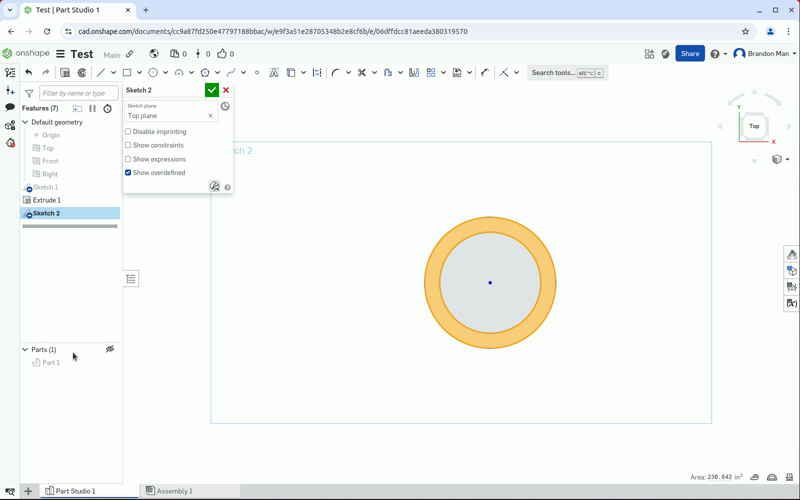
key(shift+e)
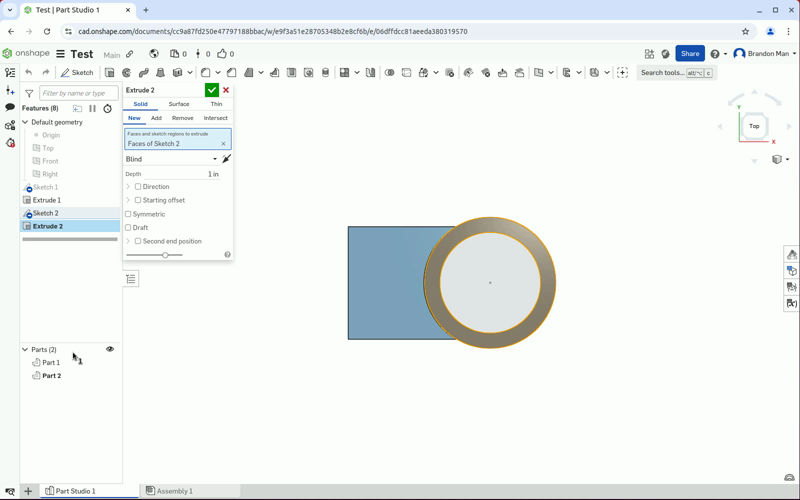
mouse_move(143, 106)
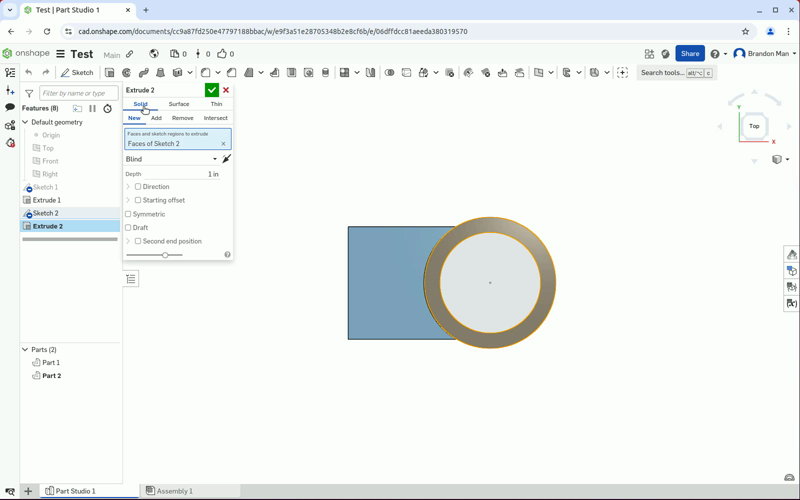
click(143, 106)
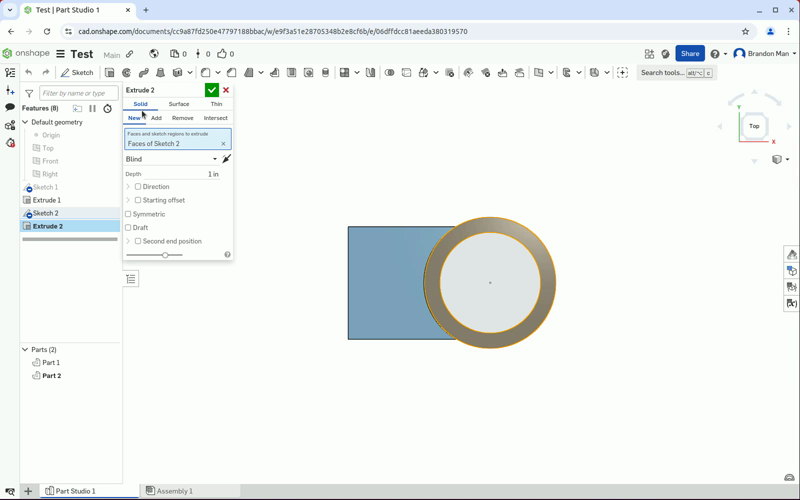
mouse_move(137, 120)
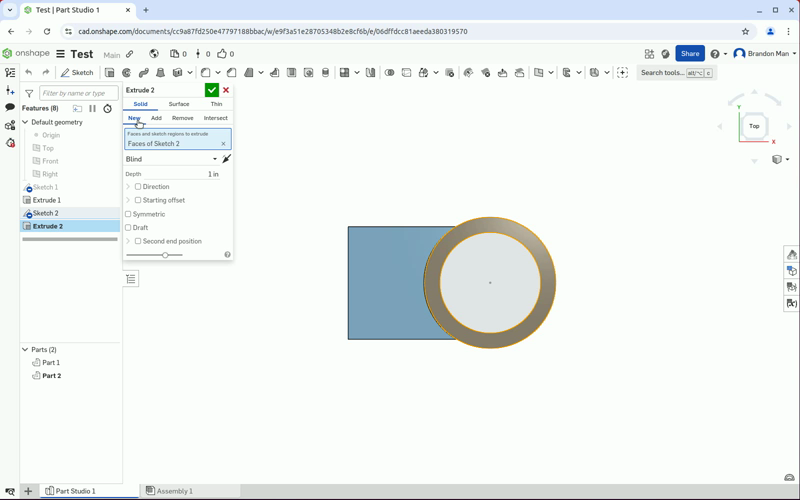
click(137, 120)
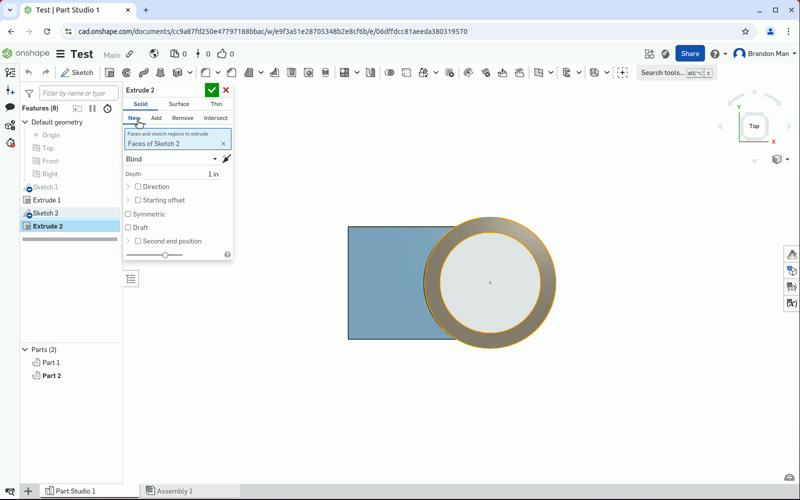
key(tab, 4)
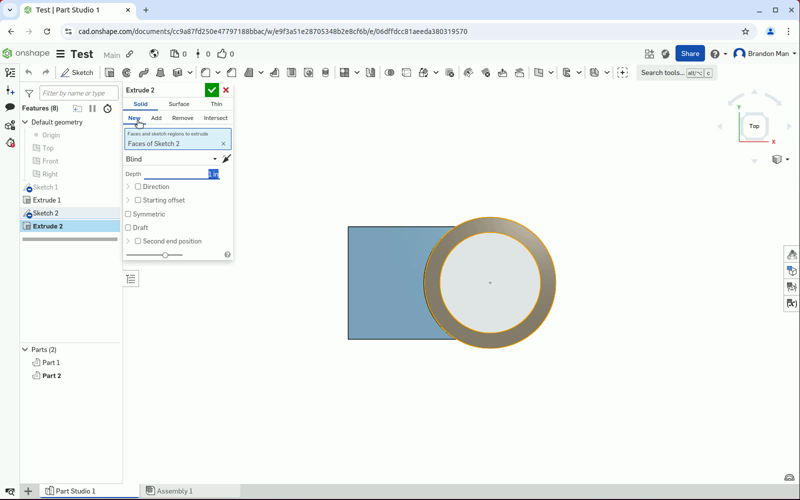
text(11.554)
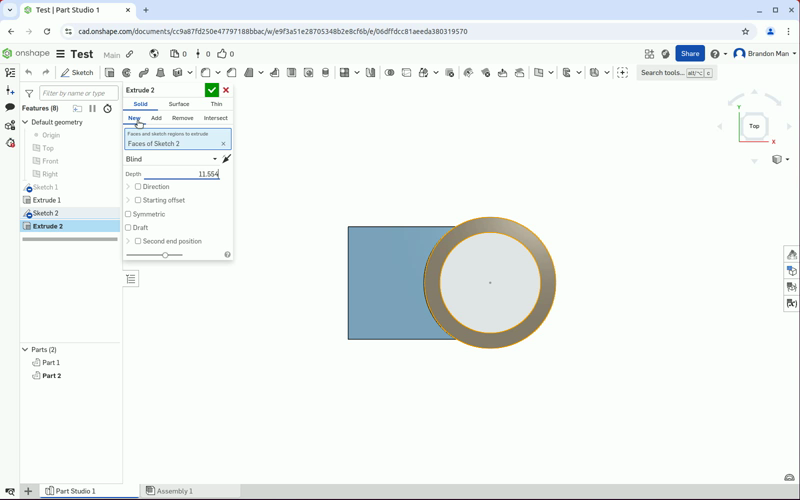
key(enter)
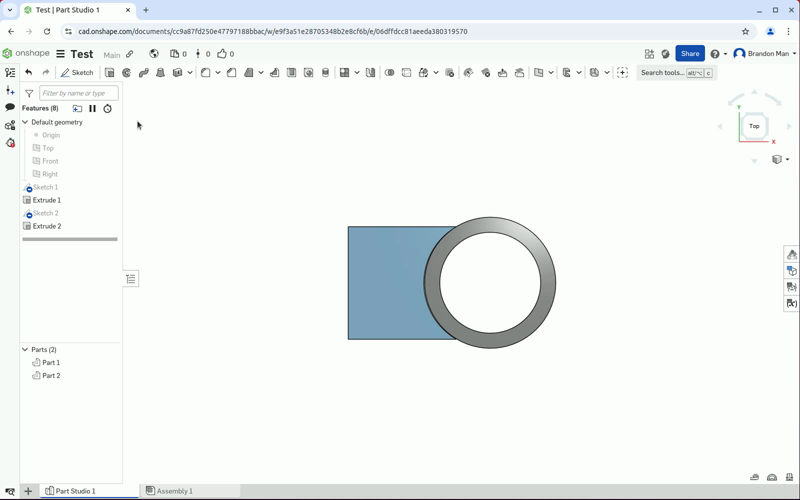
key(shift+h)
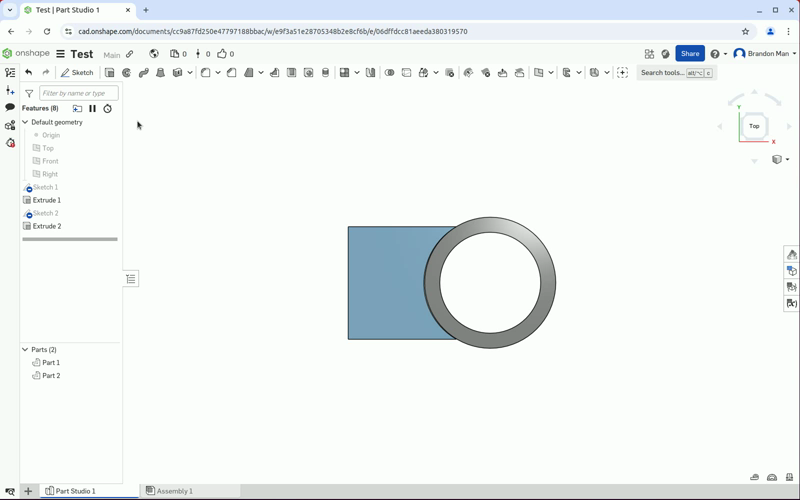
key(shift+h)
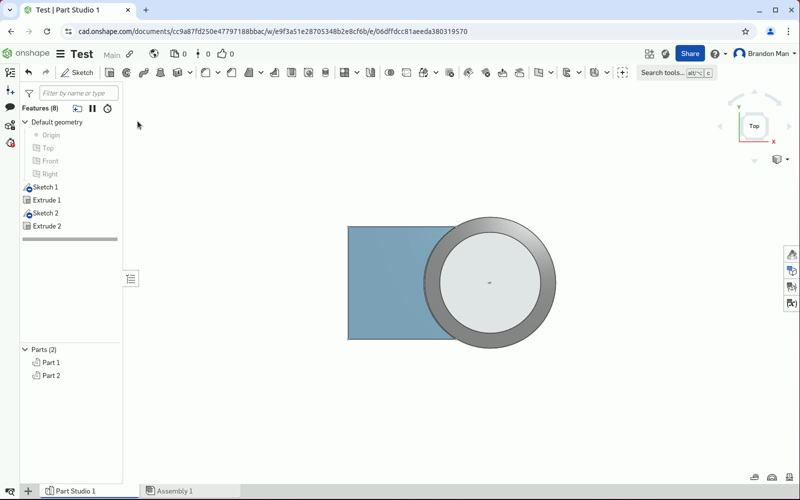
key(shift+7)
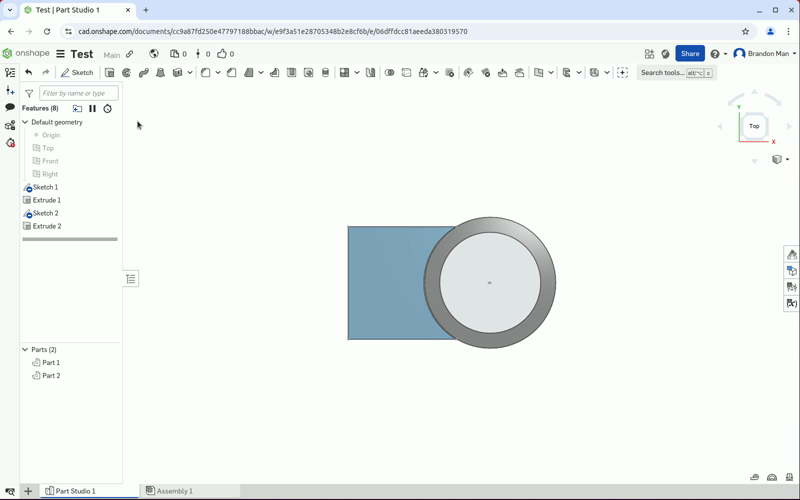
key(up, 3)
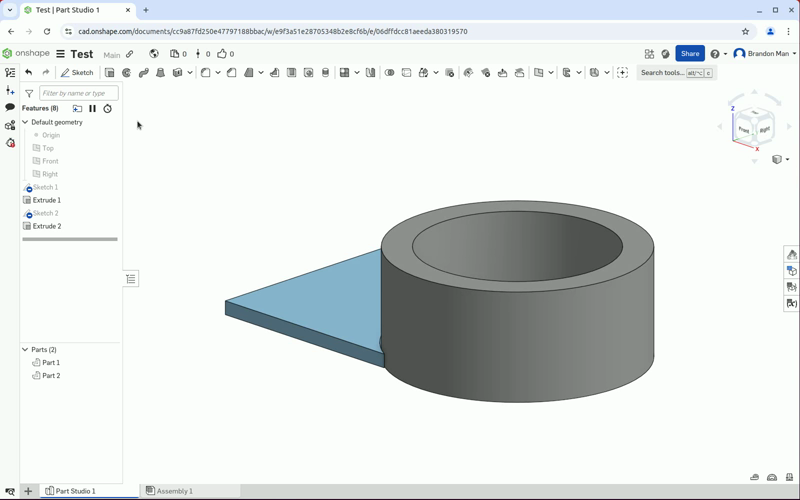
key(left, 3)
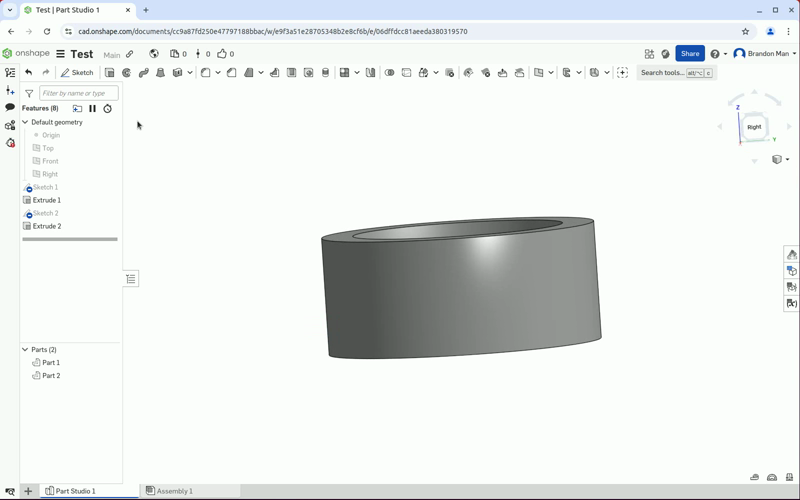
key(right, 3)
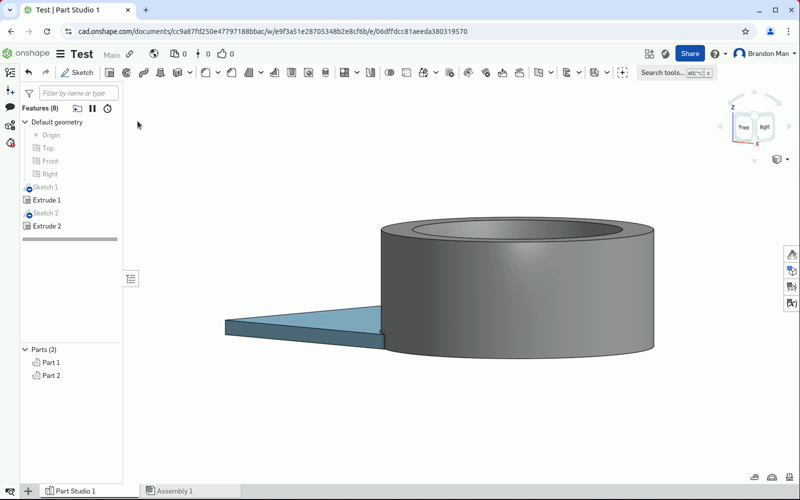
key(down, 3)
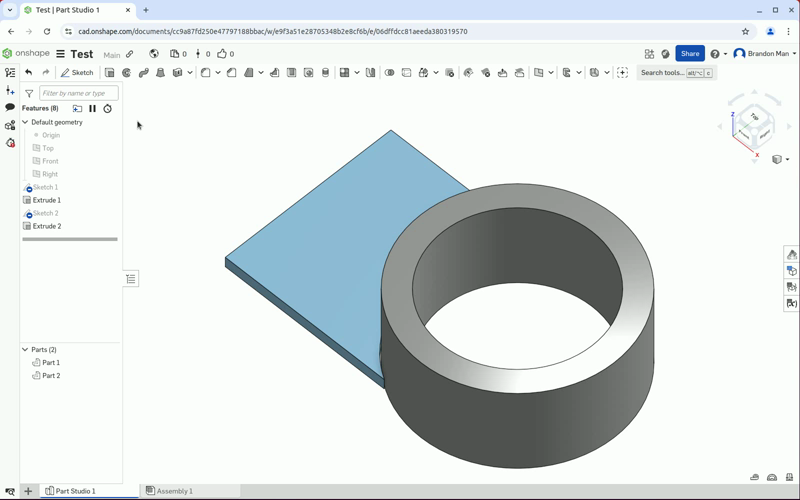
mouse_move(73, 189)
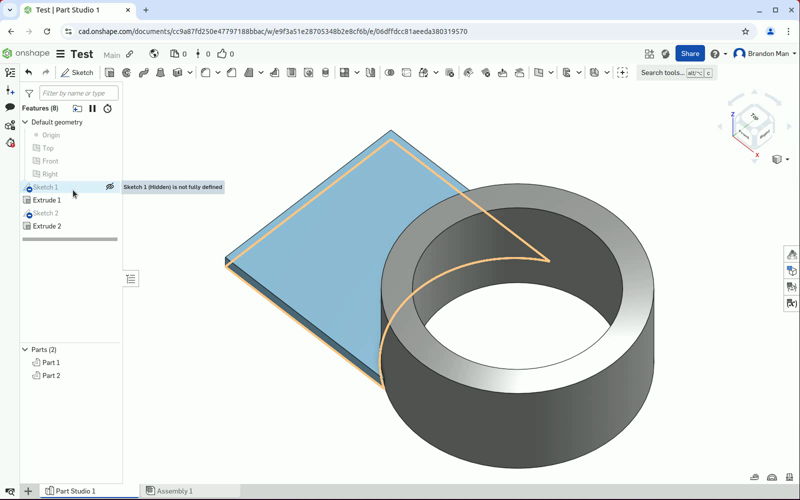
click(73, 189)